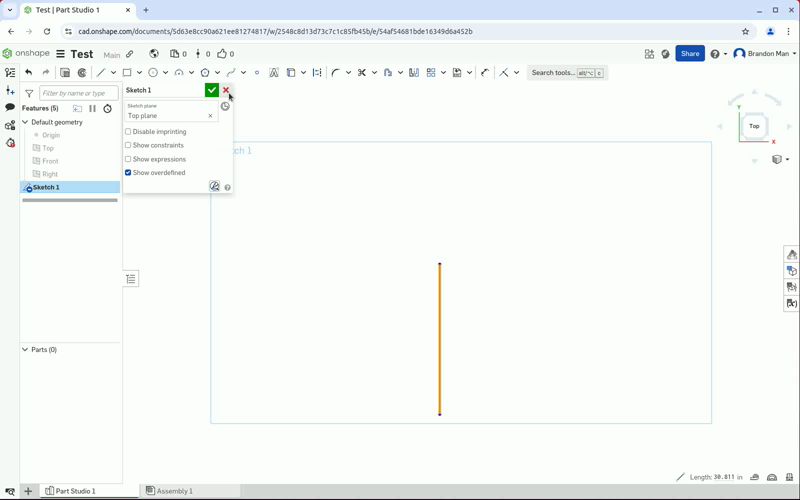
key(shift+h)
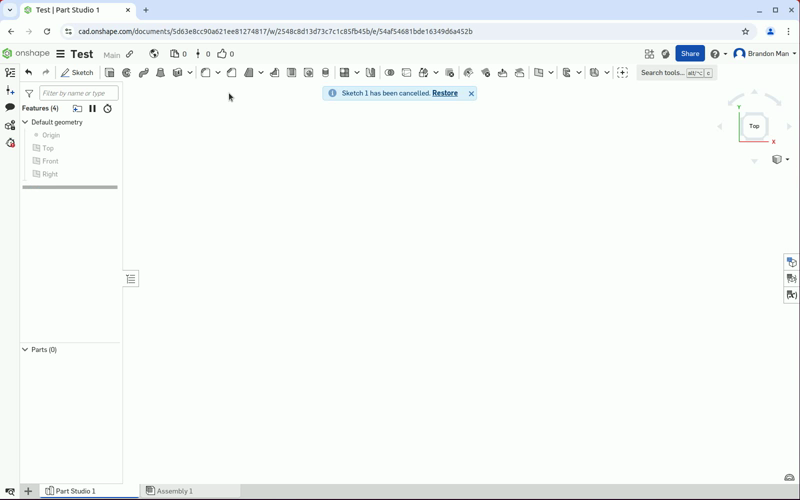
mouse_move(73, 352)
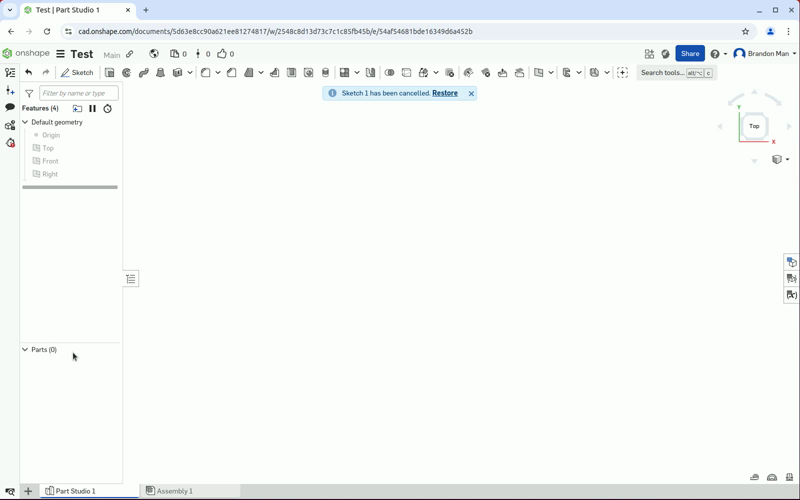
key(y)
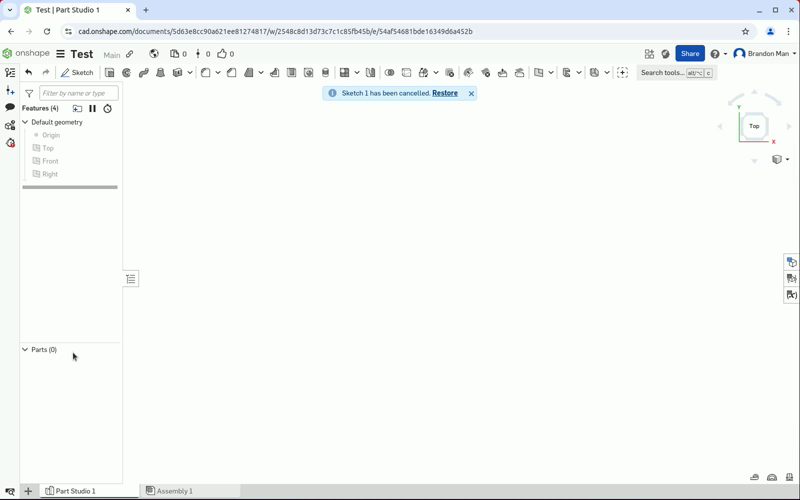
key(shift+p)
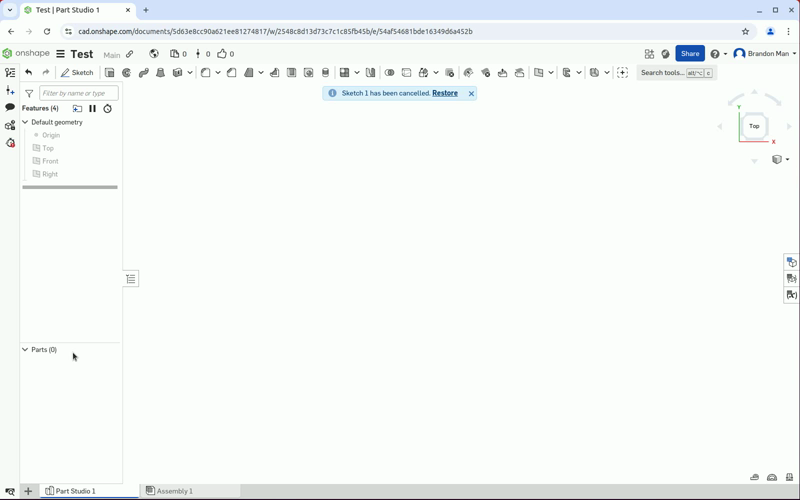
key(space)
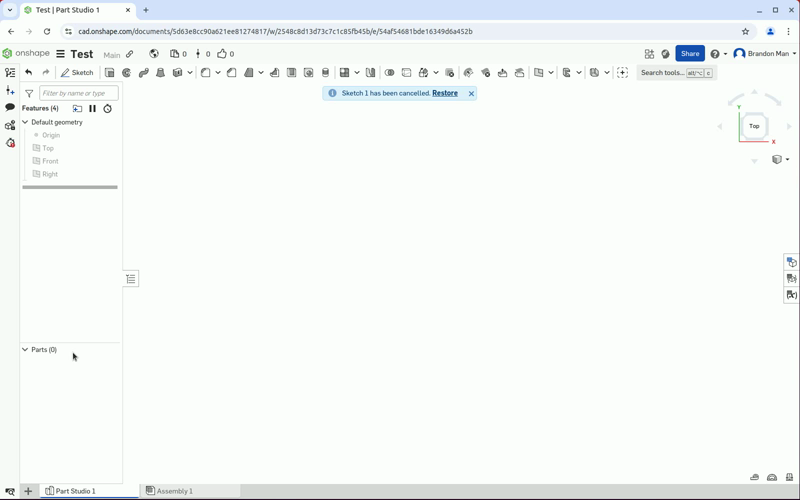
key_down(shift)
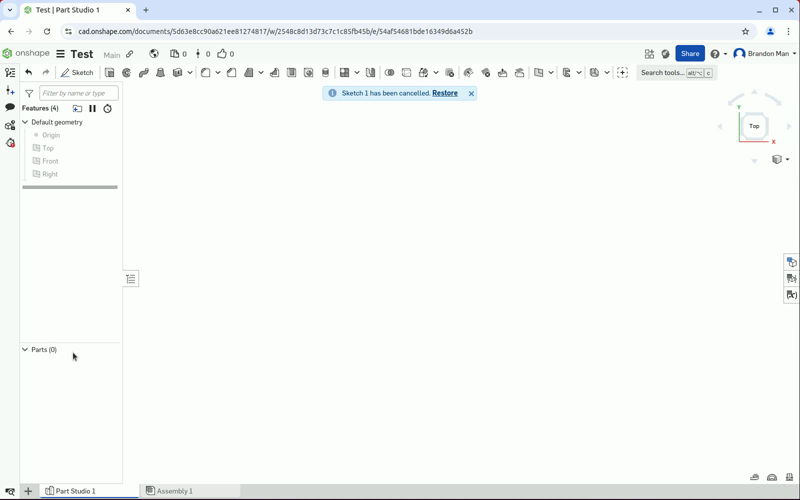
key(up)
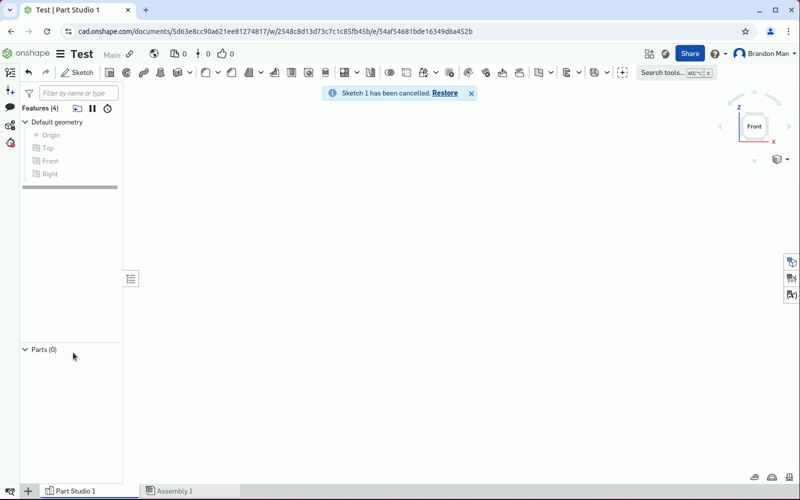
key_up(shift)
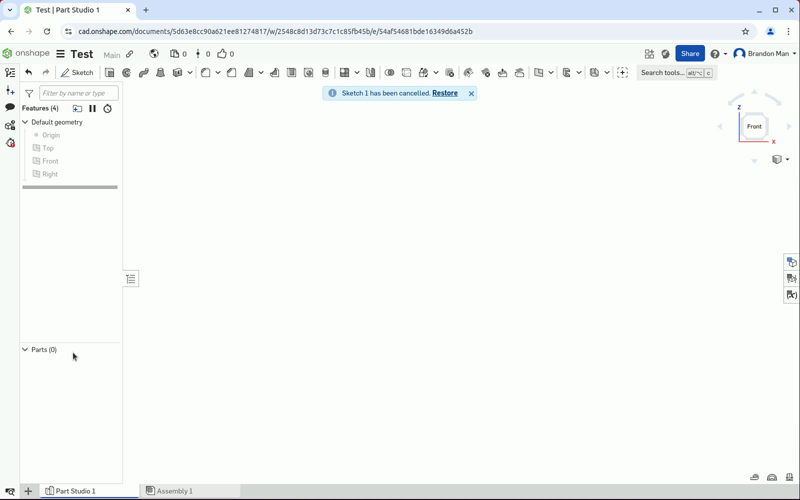
mouse_move(73, 352)
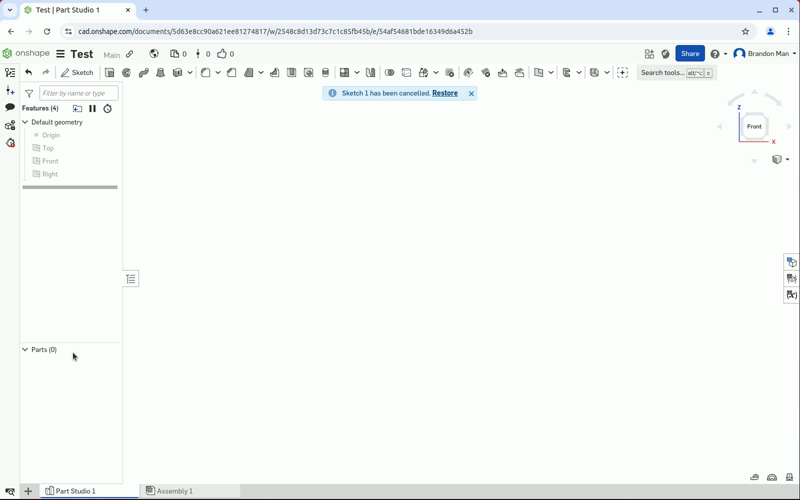
key(shift+y)
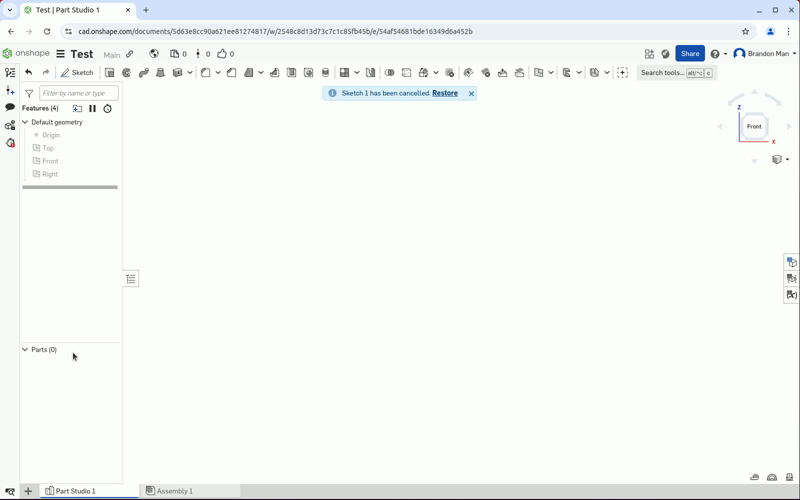
key(shift+s)
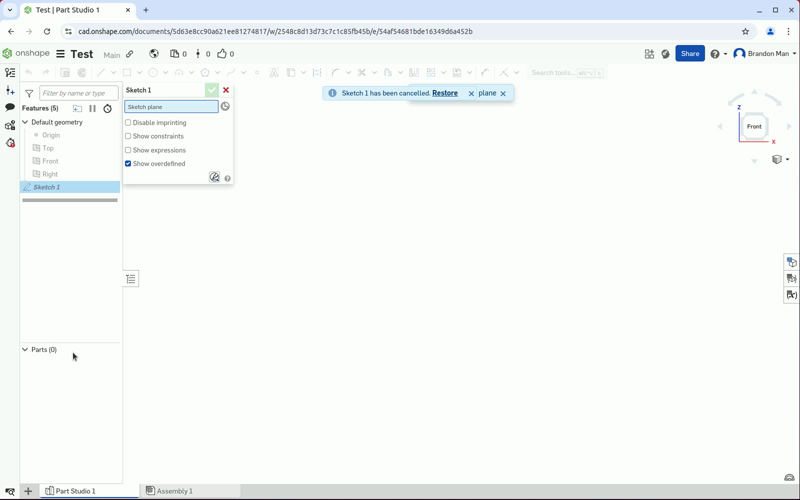
mouse_move(73, 163)
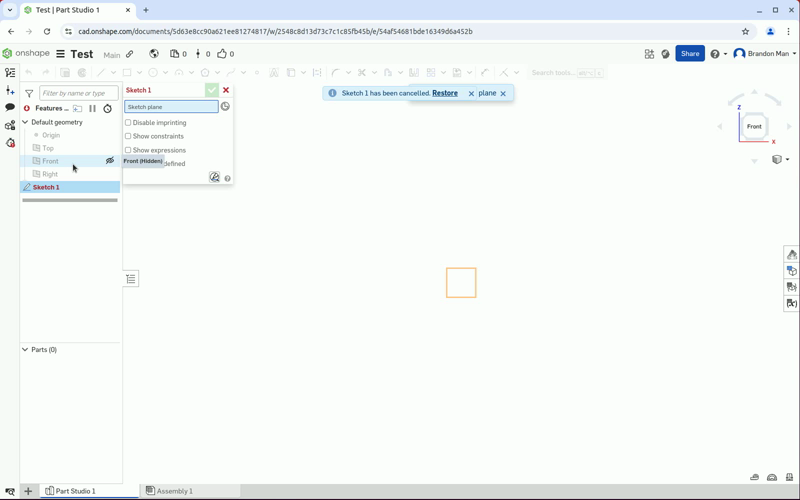
click(73, 163)
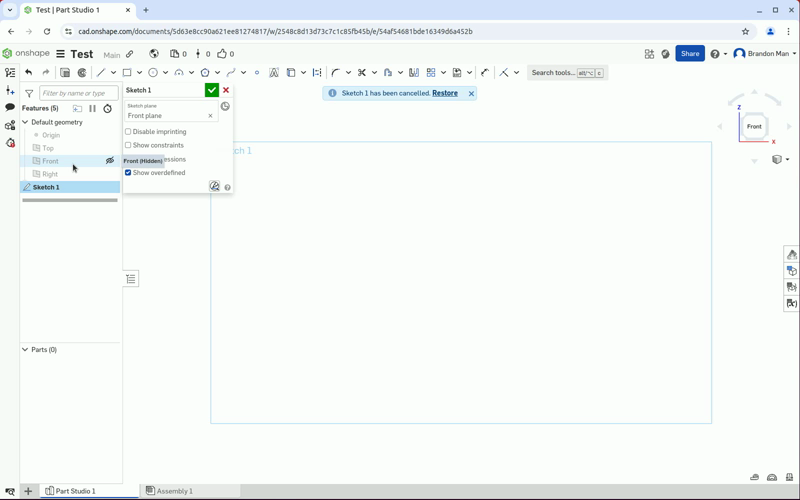
mouse_move(73, 352)
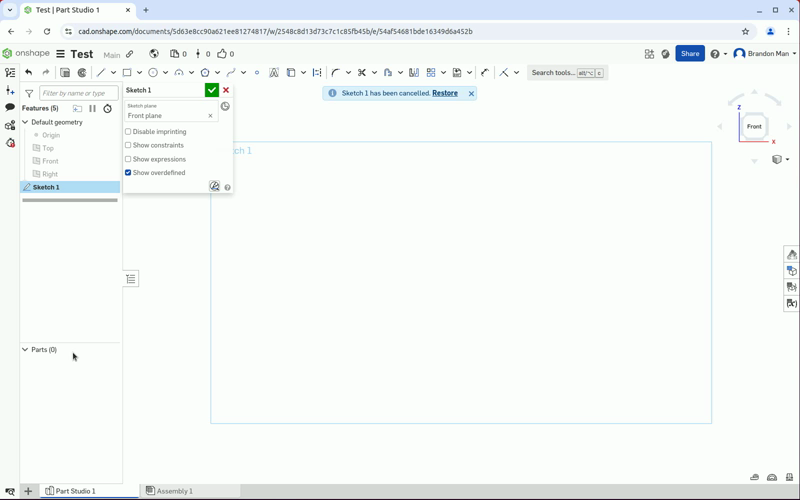
key(y)
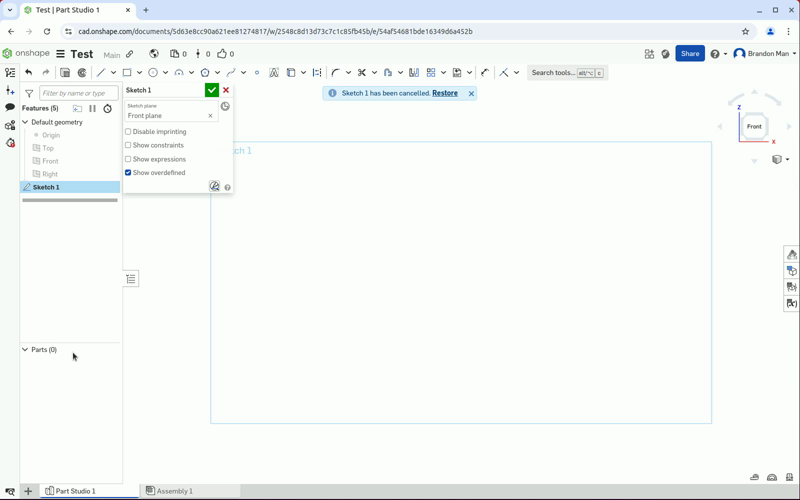
key(c)
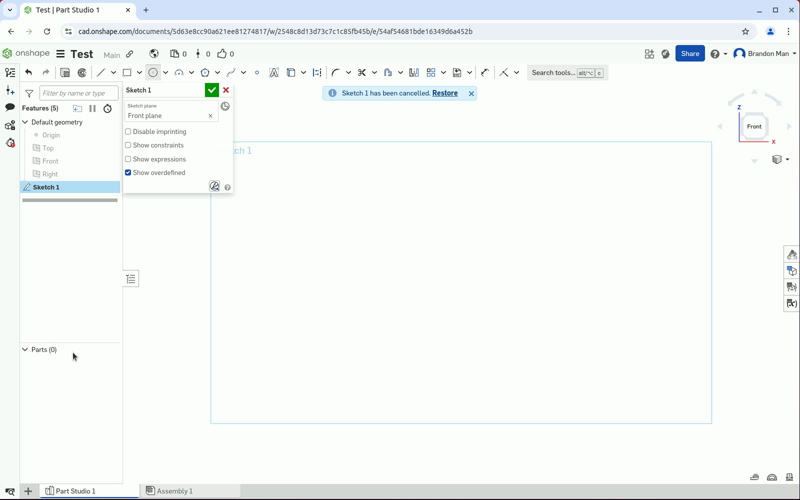
key_down(shift)
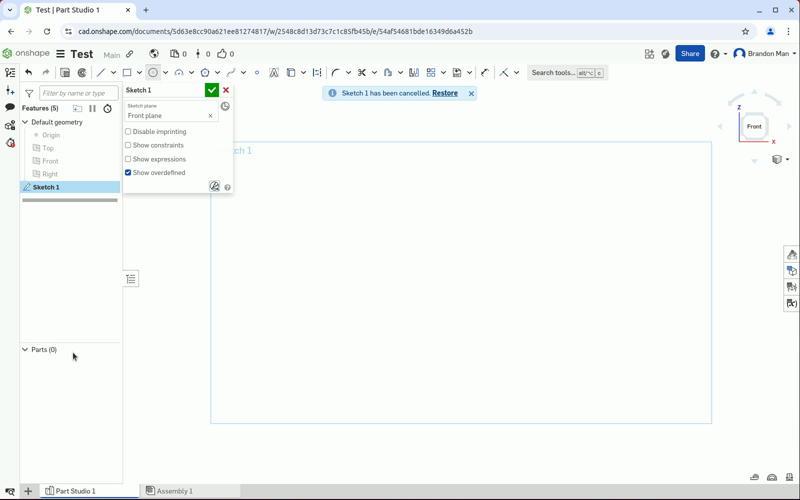
mouse_move(461, 282)
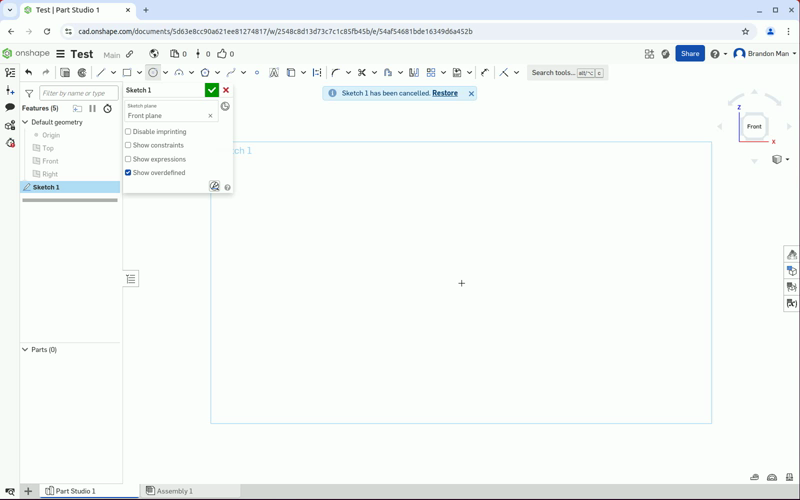
click(461, 282)
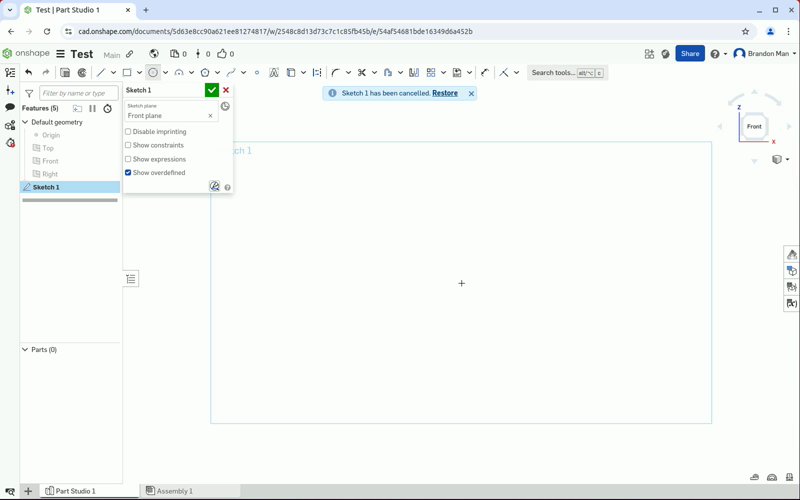
key_up(shift)
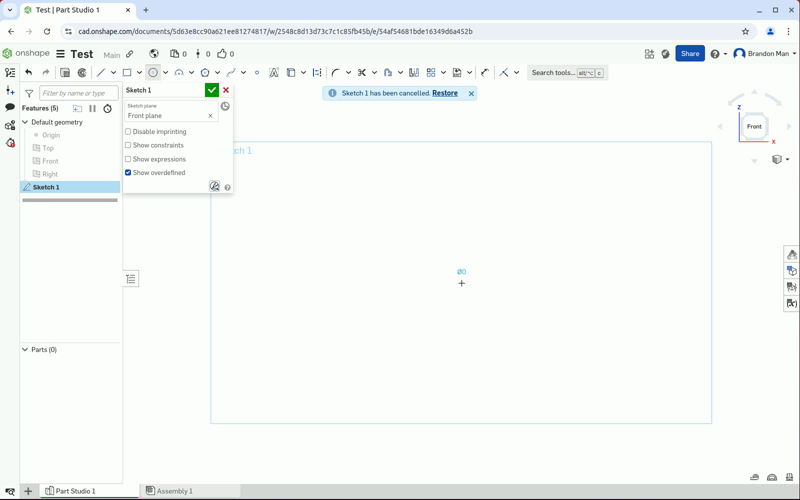
mouse_move(470, 282)
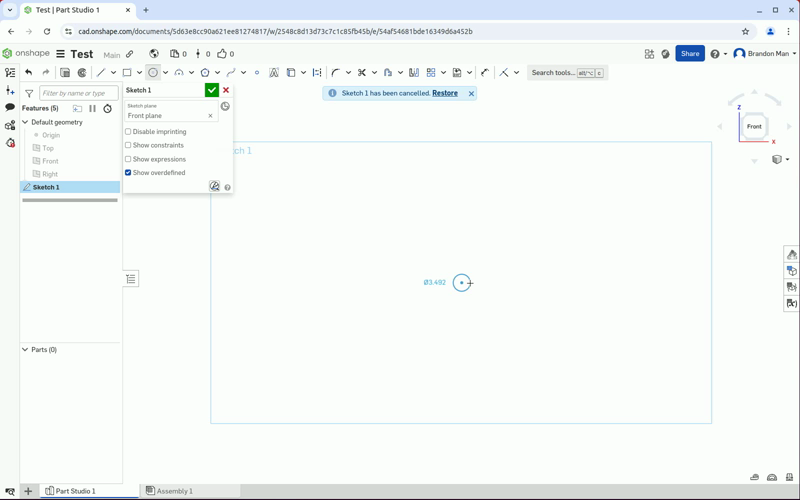
click(470, 282)
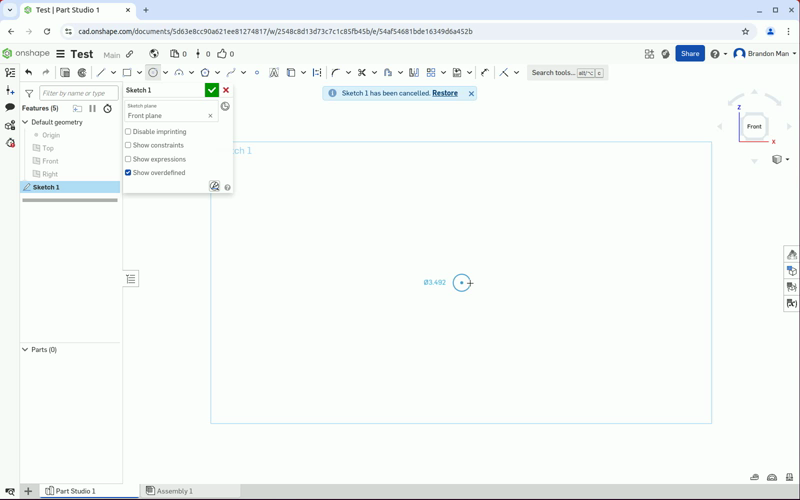
key(esc)
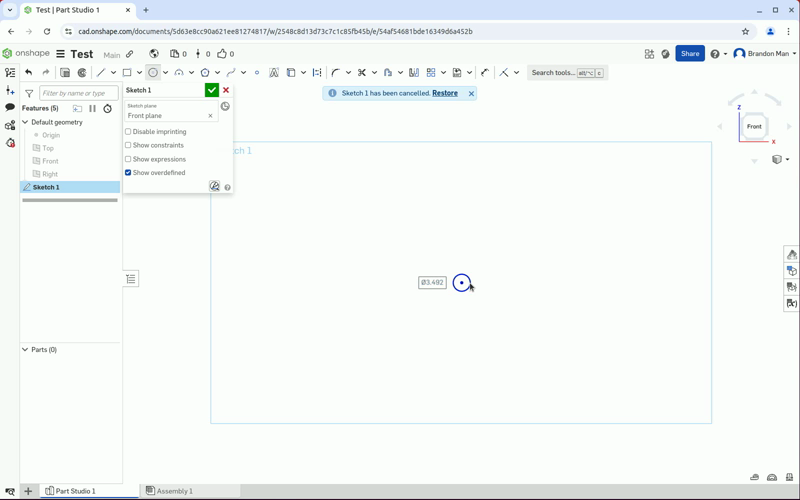
mouse_move(458, 282)
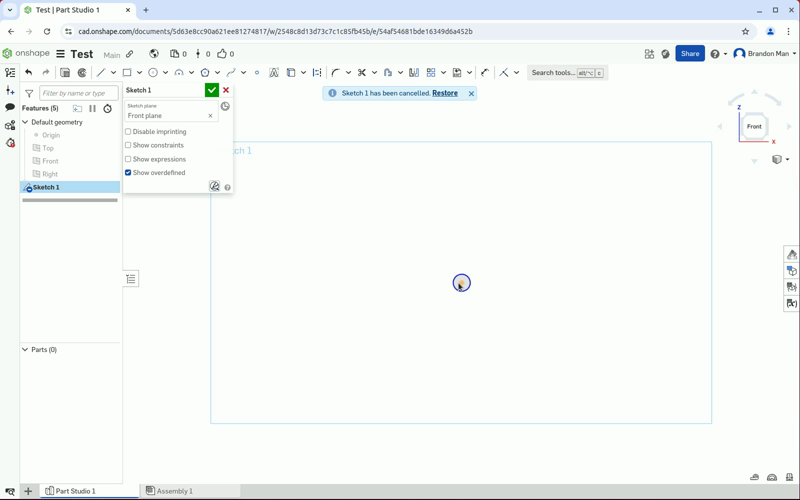
scroll(6)
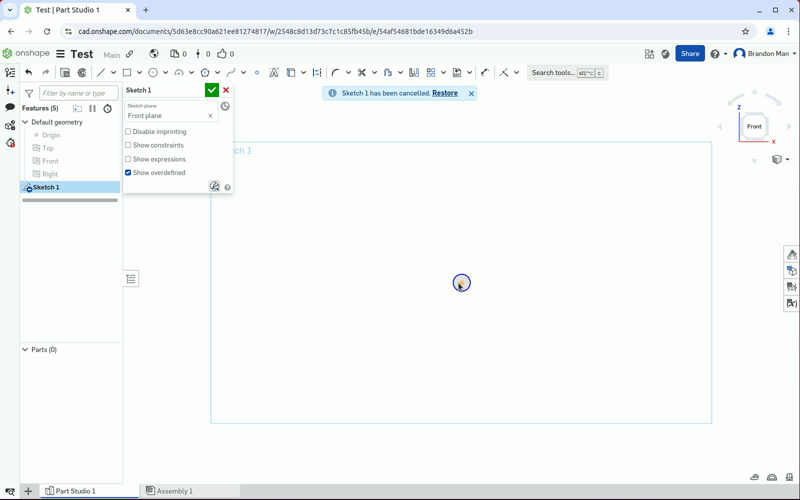
scroll(6)
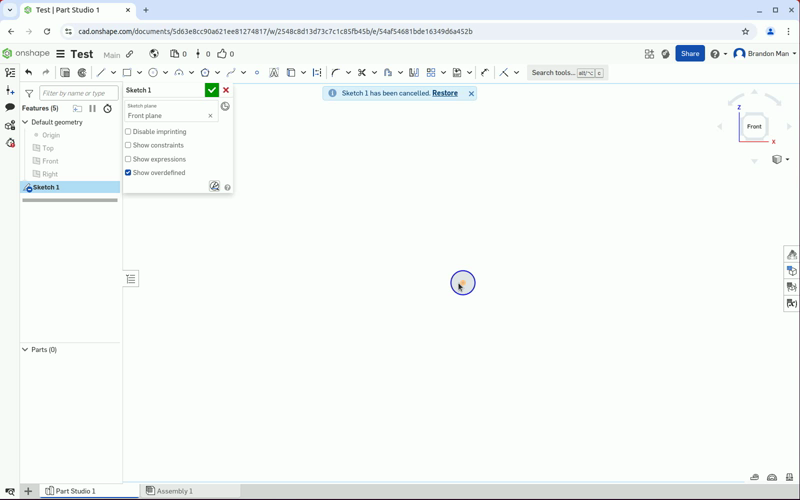
scroll(6)
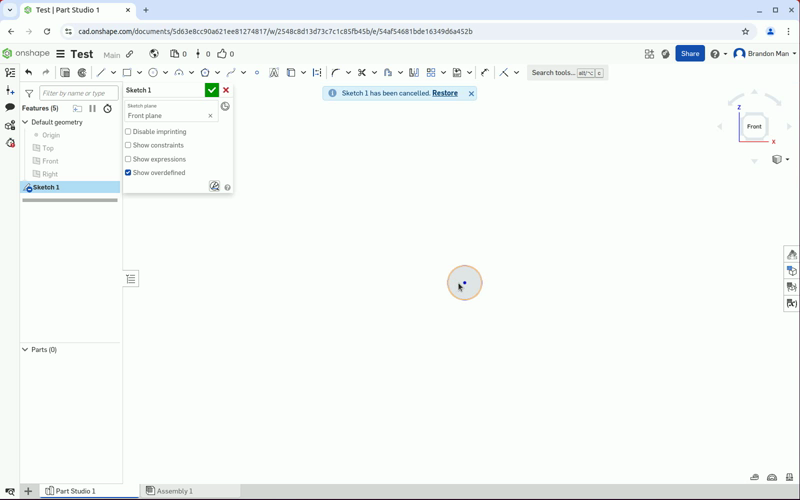
scroll(6)
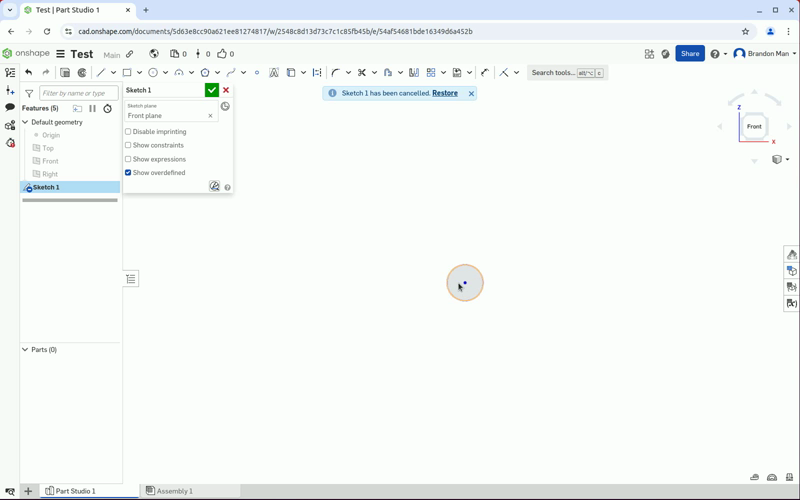
scroll(6)
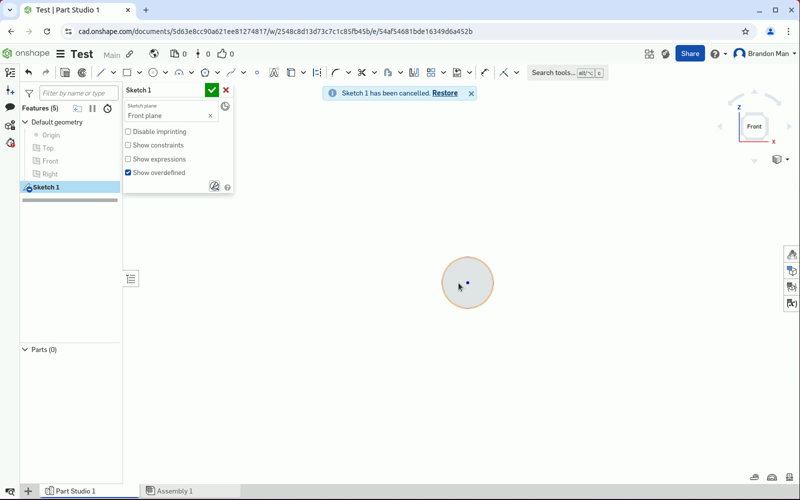
scroll(6)
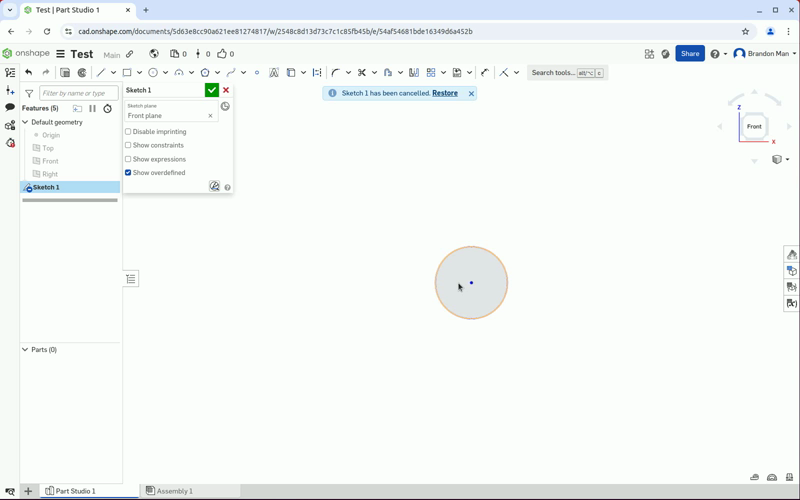
scroll(6)
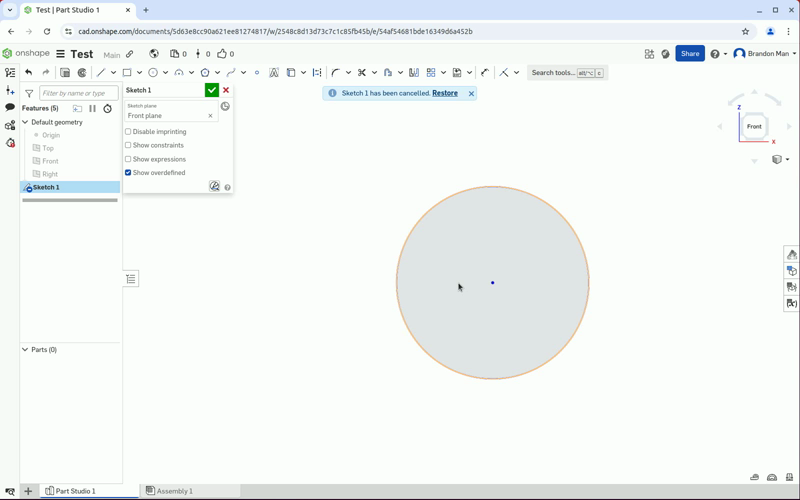
click(458, 282)
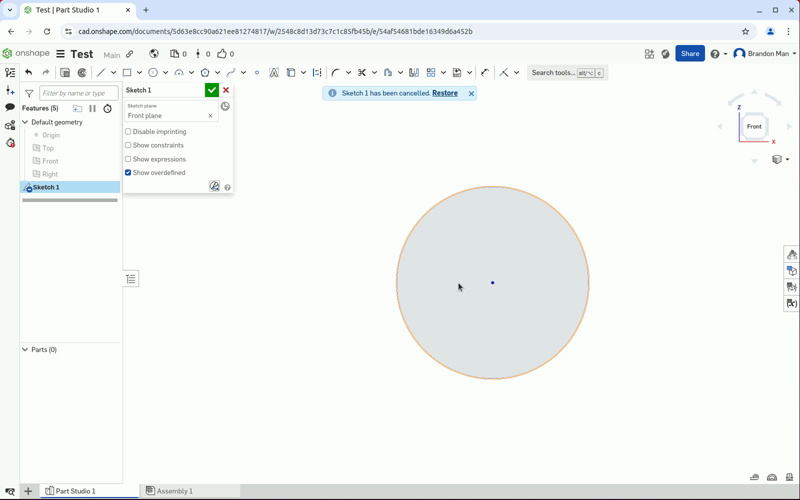
scroll(-6)
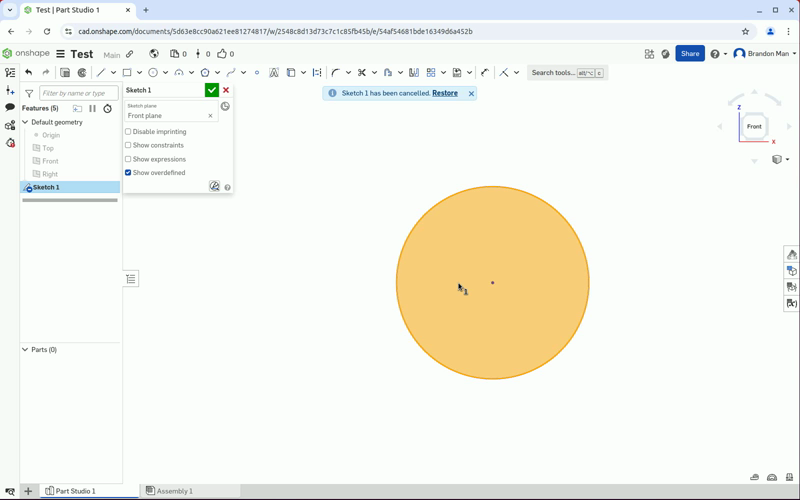
scroll(-6)
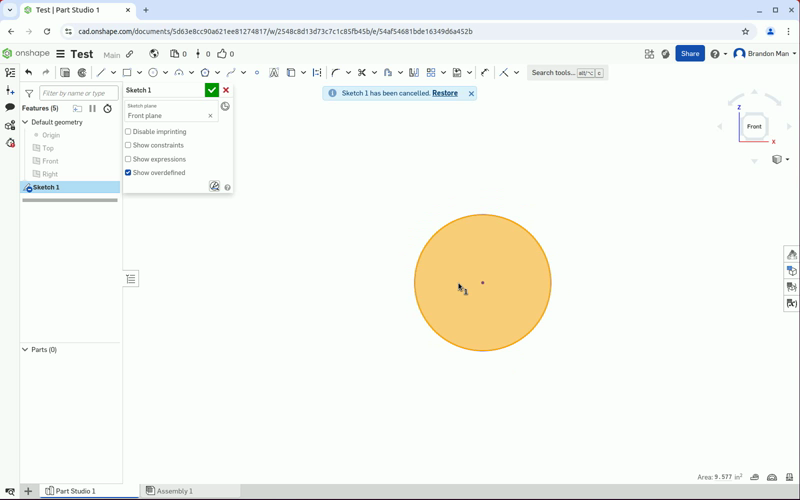
scroll(-6)
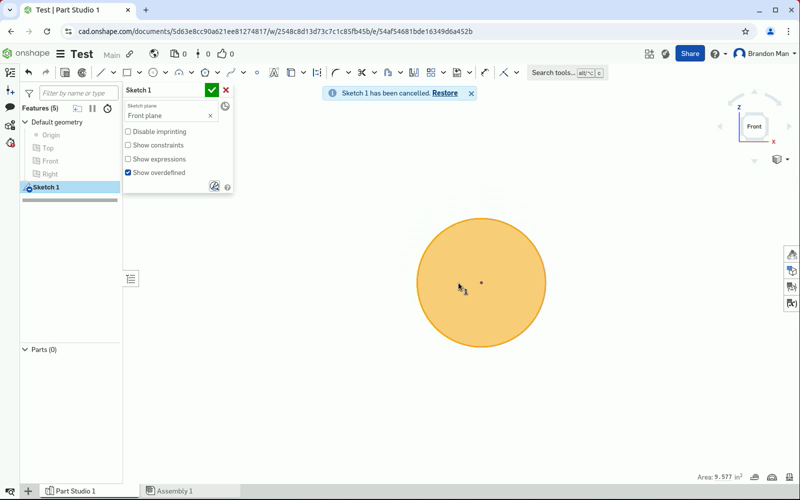
scroll(-6)
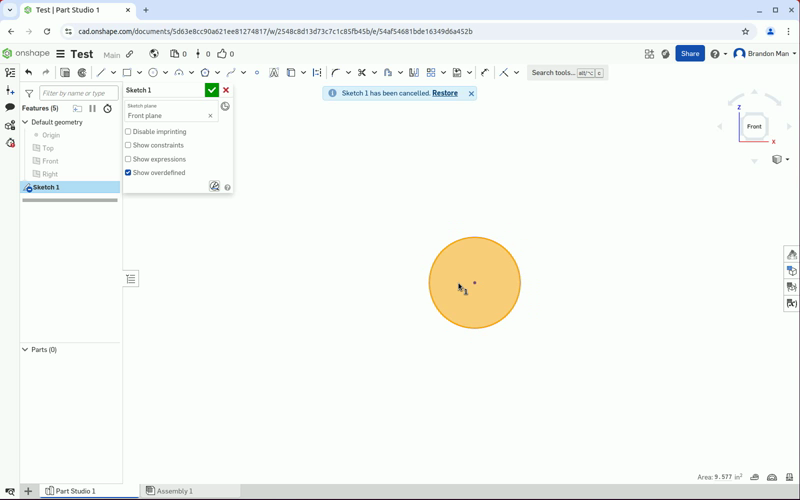
scroll(-6)
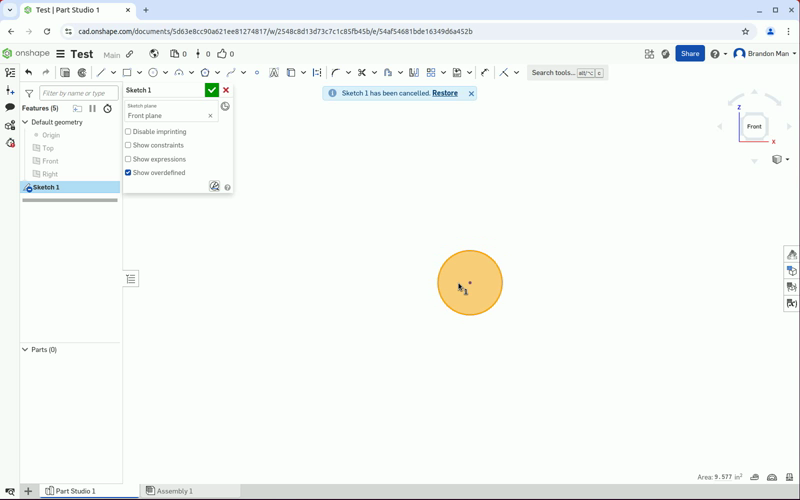
scroll(-6)
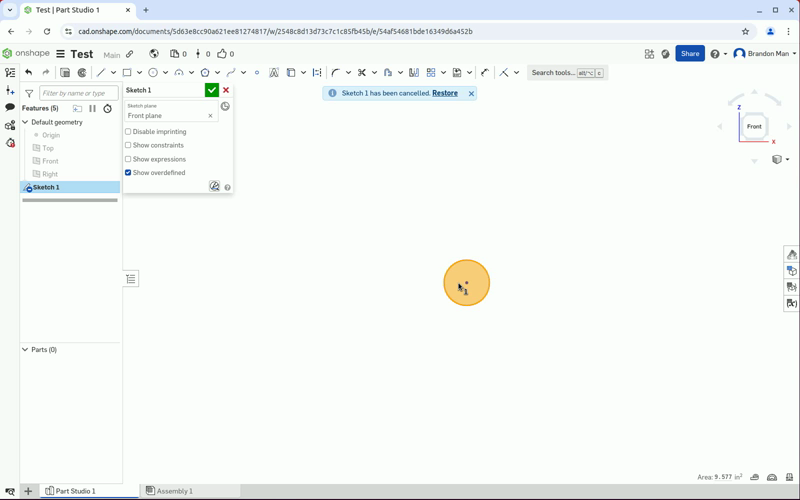
scroll(-6)
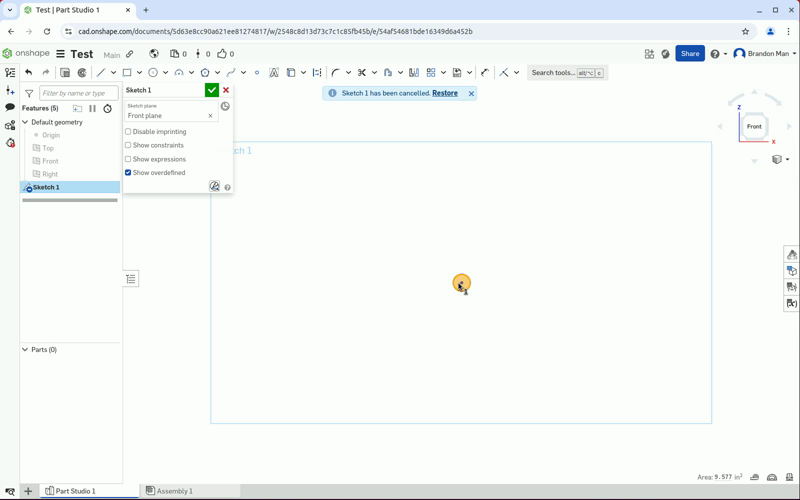
mouse_move(73, 352)
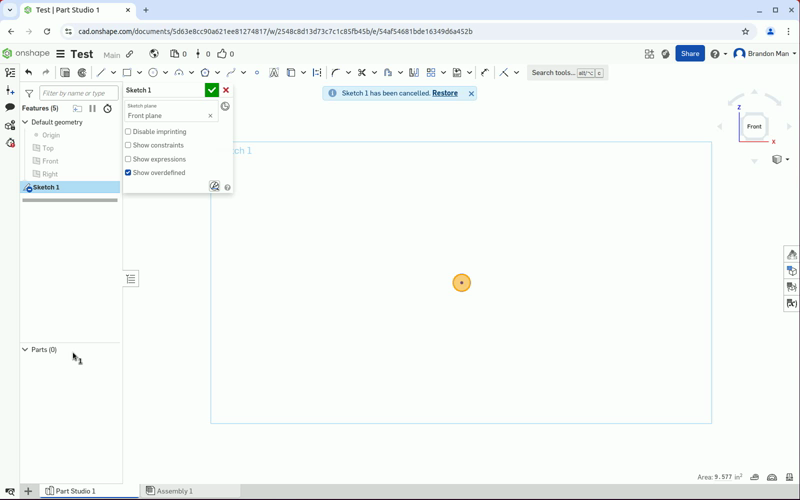
key(shift+y)
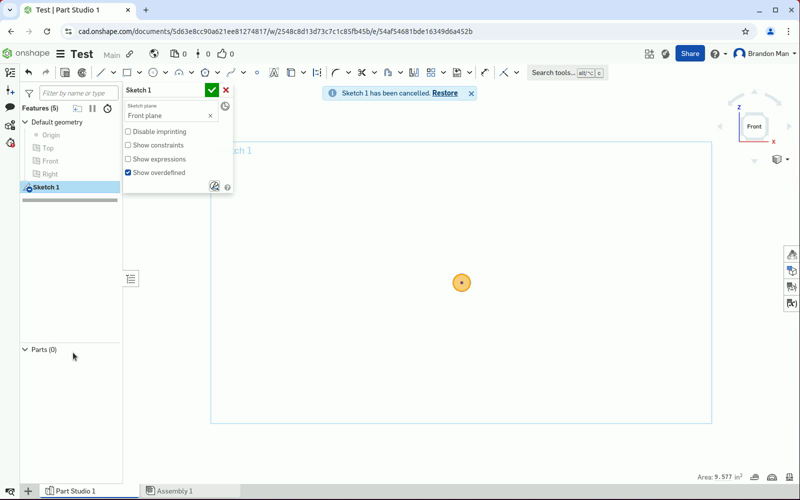
key(shift+e)
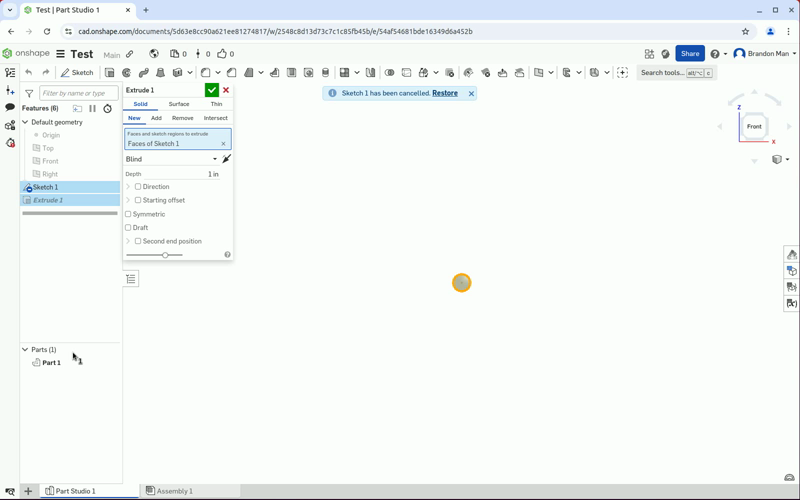
mouse_move(143, 106)
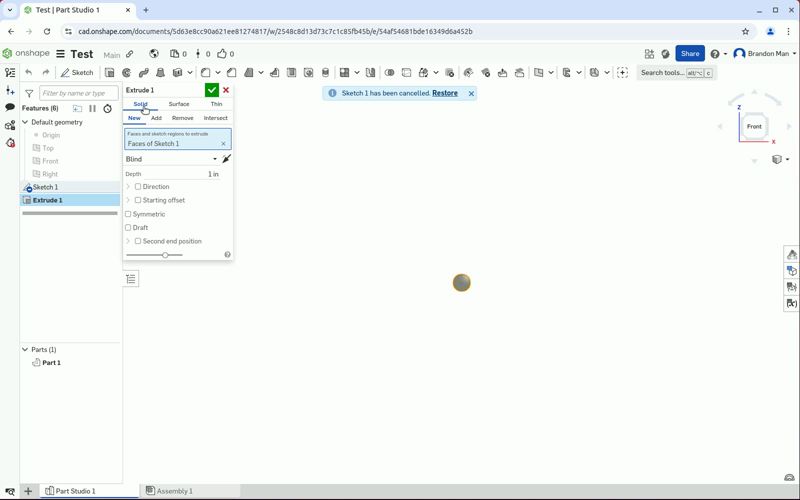
click(143, 106)
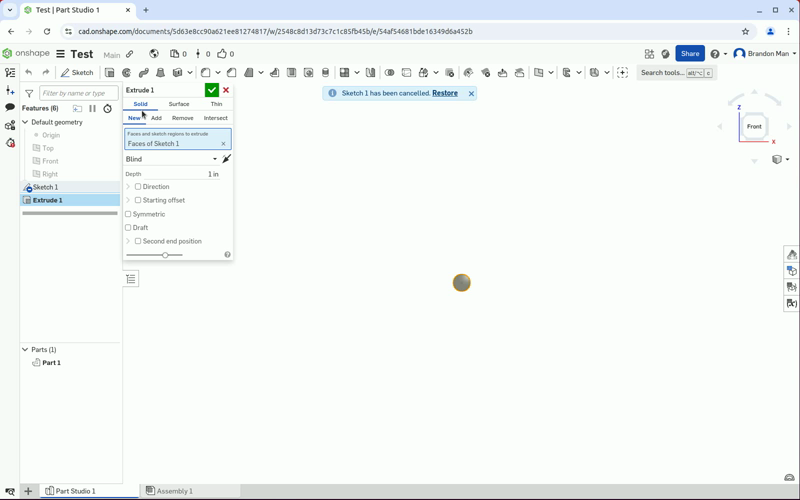
mouse_move(137, 120)
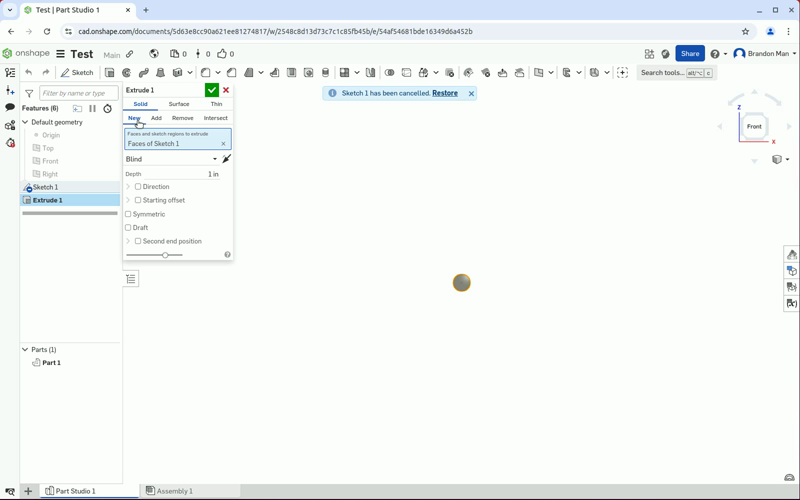
click(137, 120)
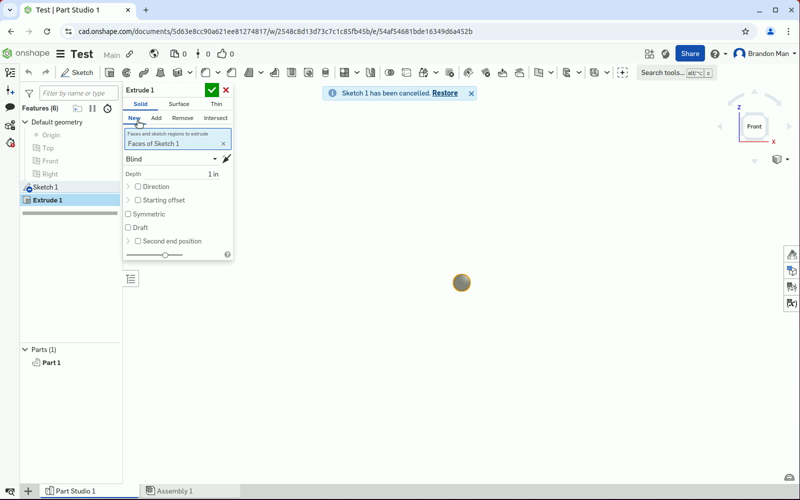
key(tab, 4)
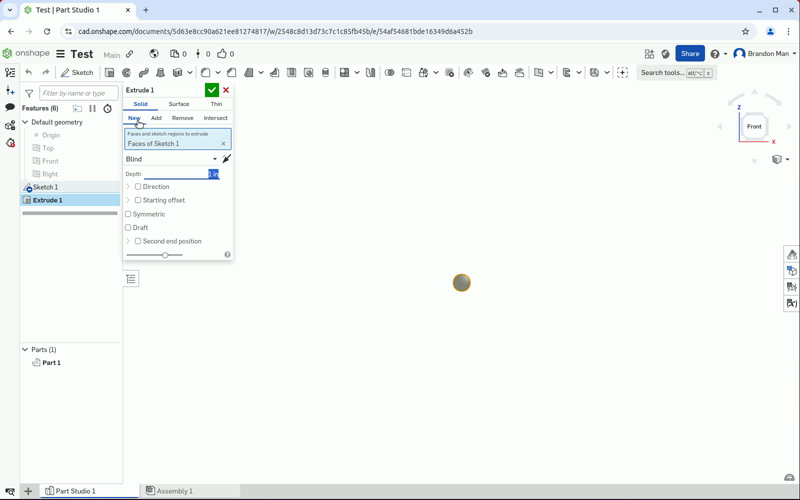
text(1.204)
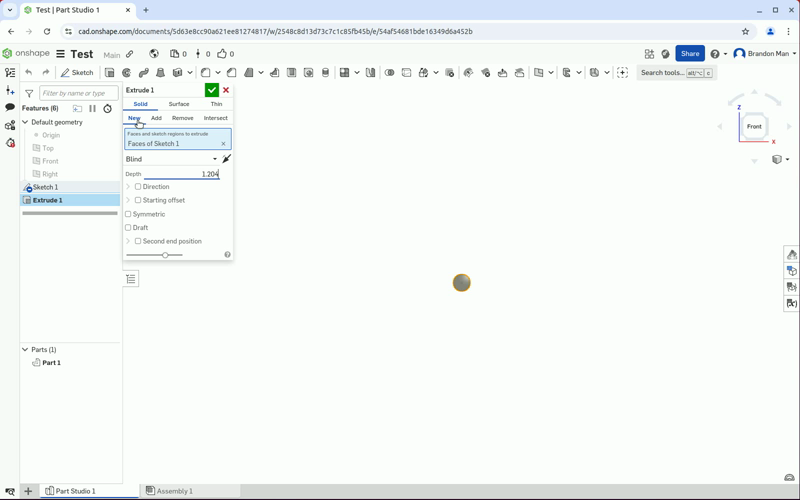
key(enter)
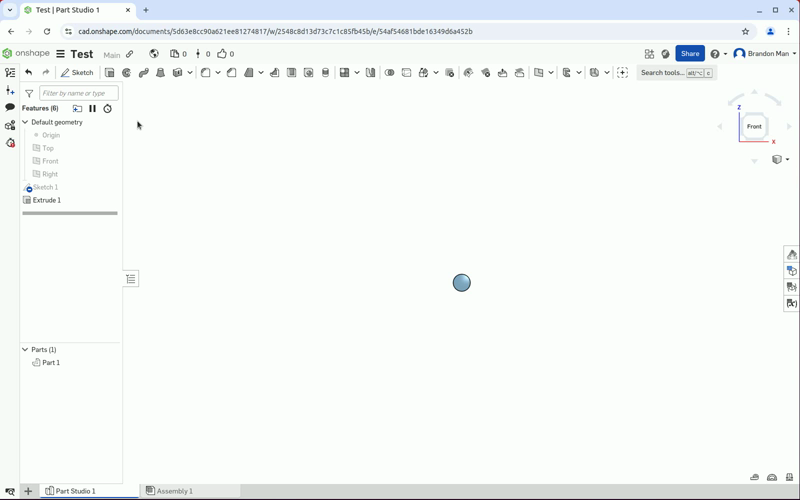
key(shift+h)
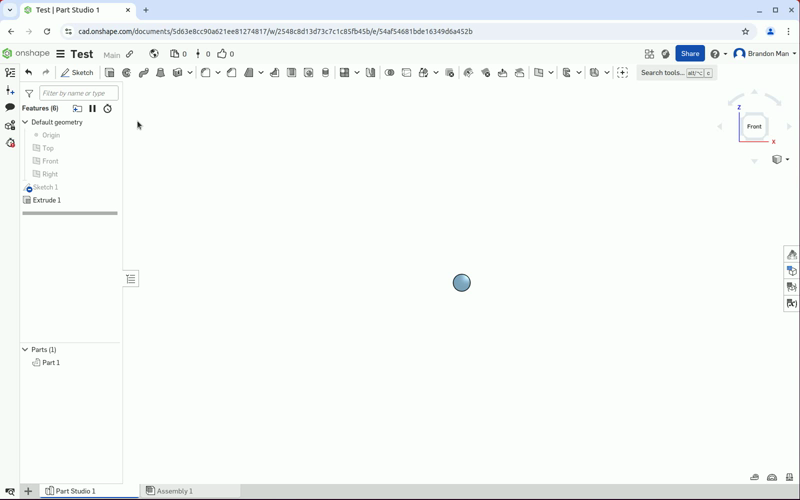
key(shift+h)
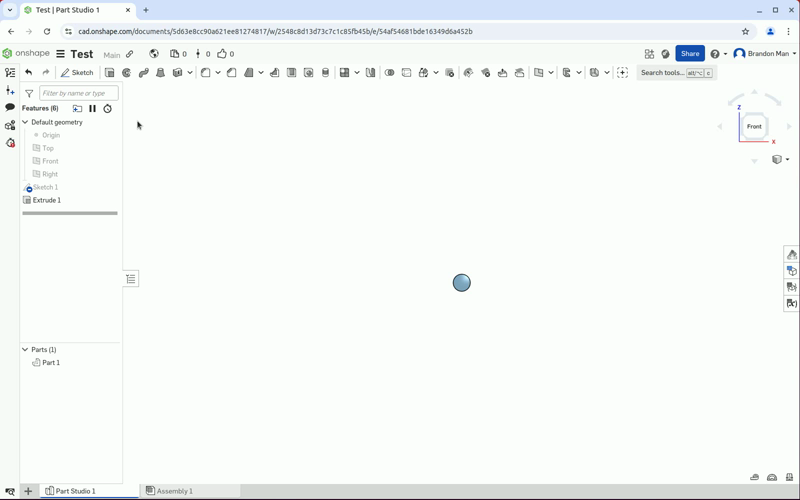
mouse_move(73, 189)
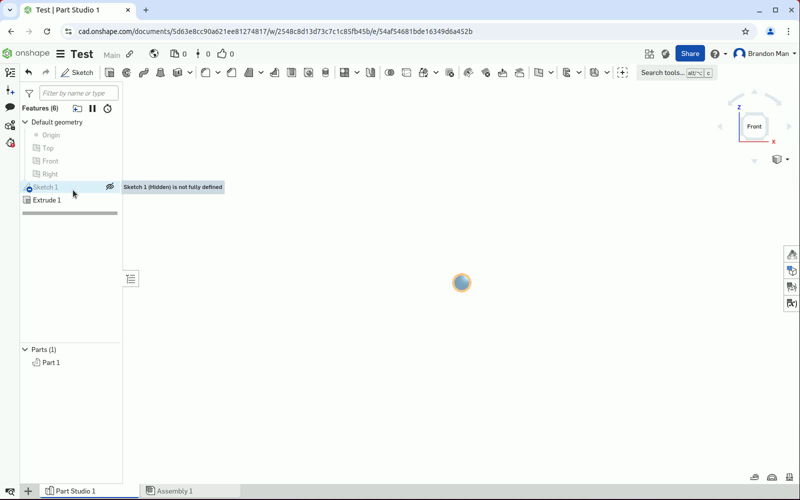
click(73, 189)
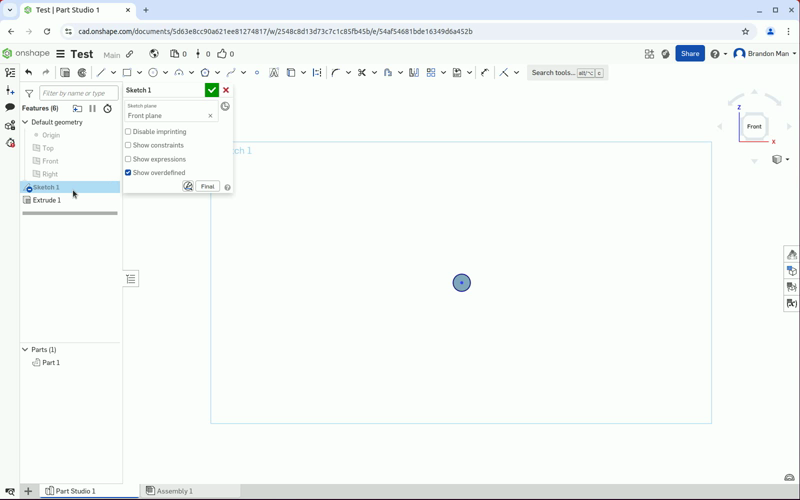
mouse_move(229, 92)
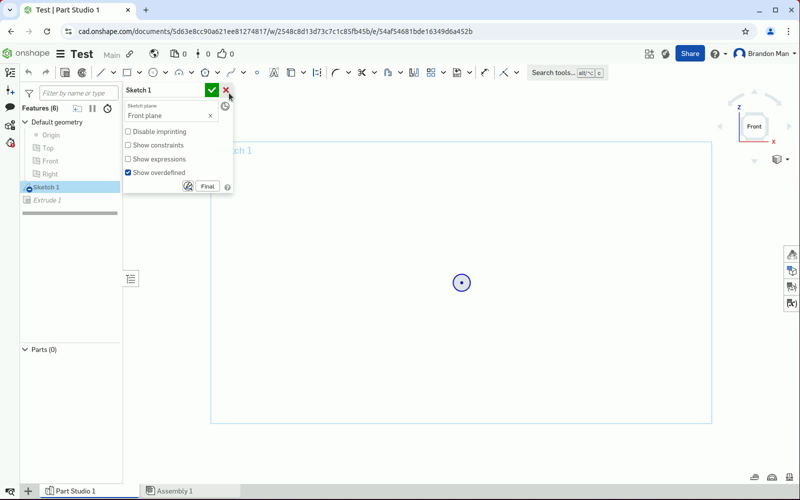
click(229, 92)
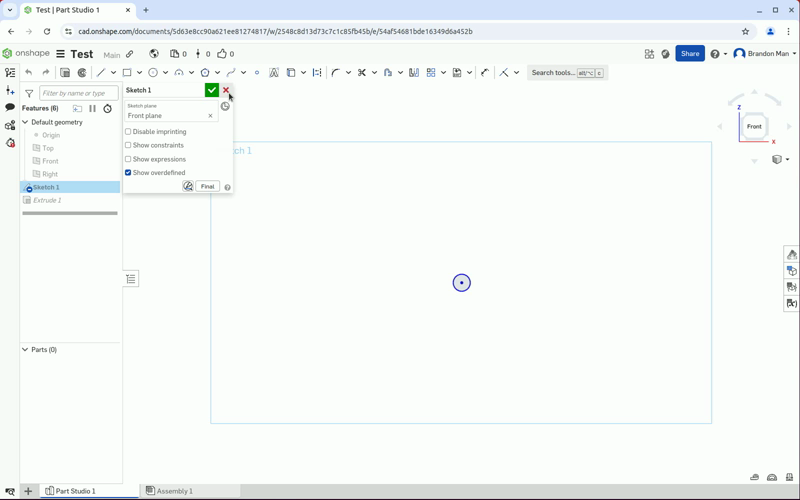
key(shift+s)
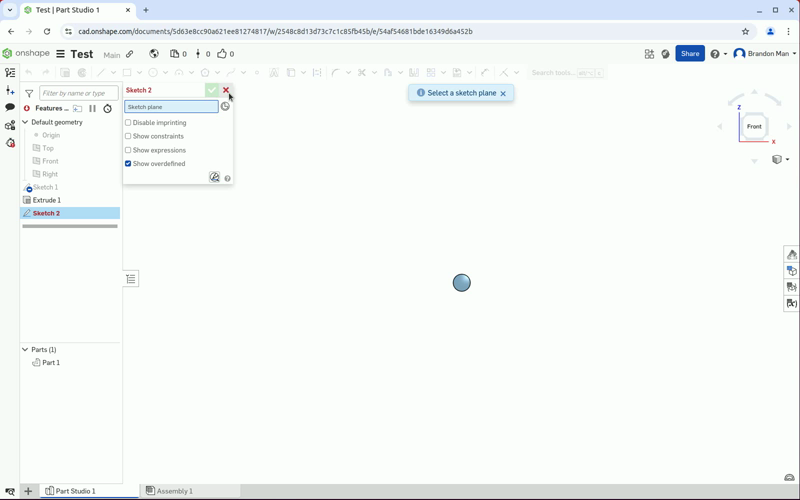
mouse_move(73, 163)
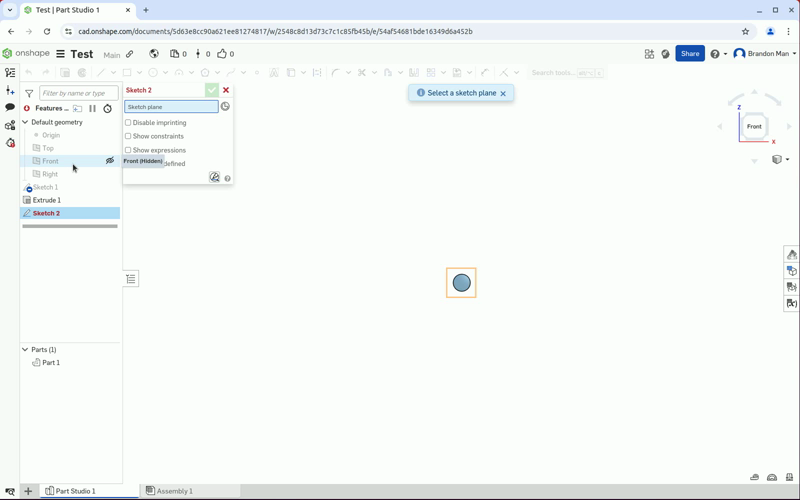
click(73, 163)
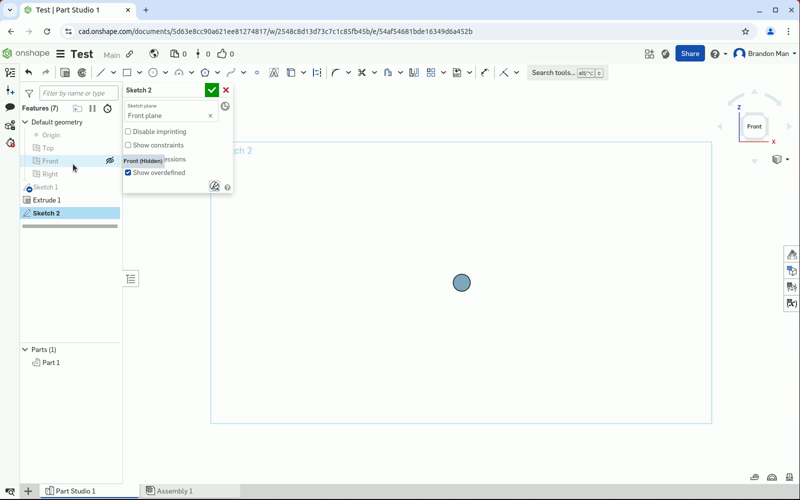
mouse_move(73, 352)
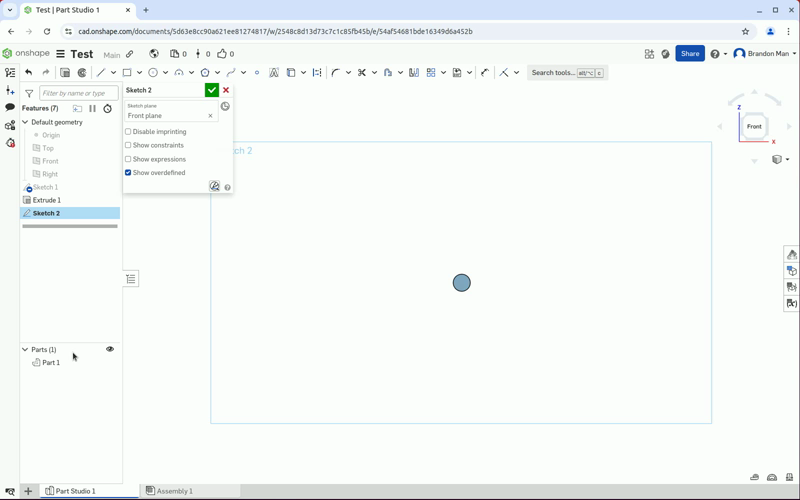
key(y)
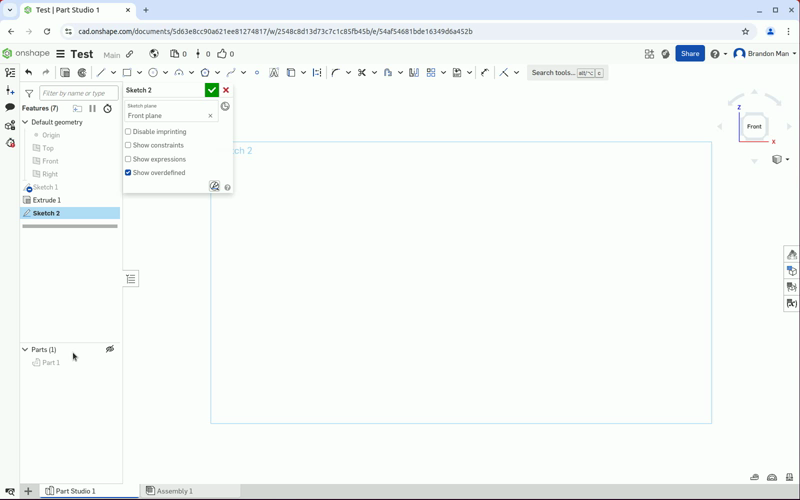
key(c)
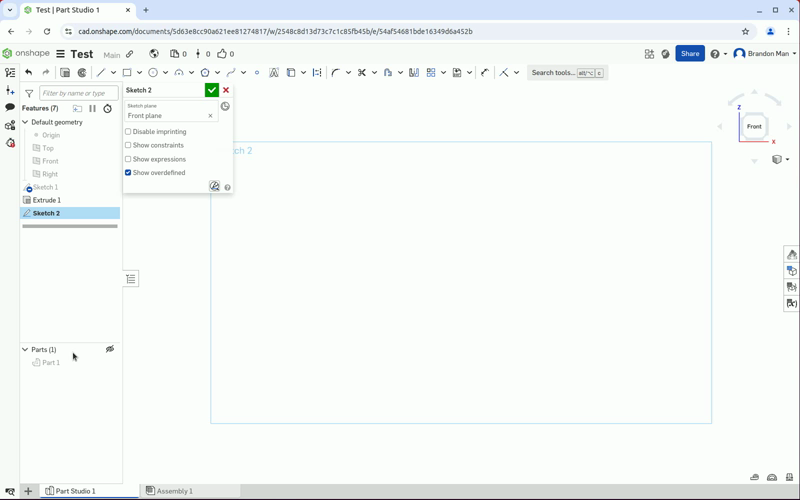
key_down(shift)
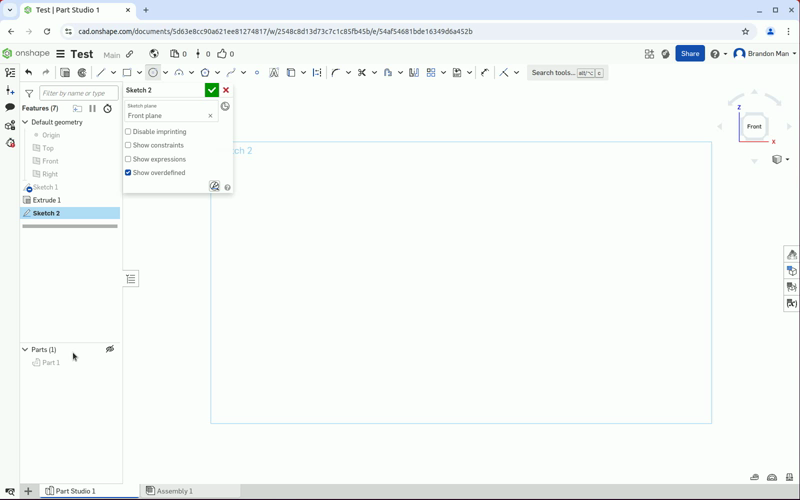
mouse_move(461, 282)
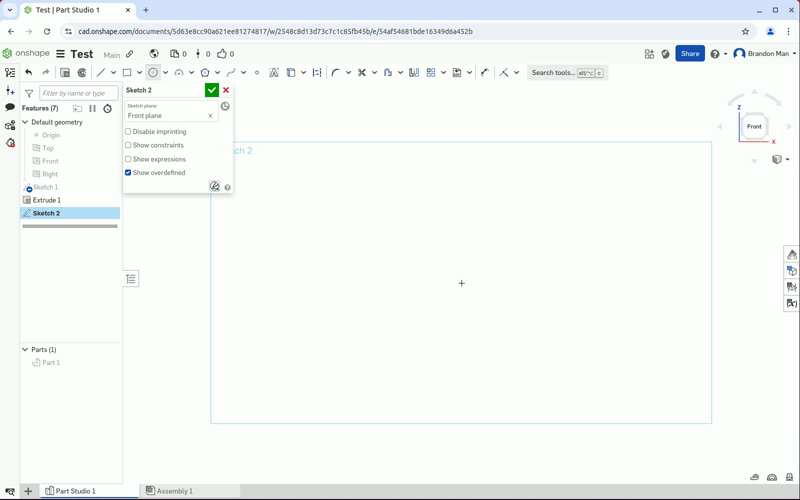
click(461, 282)
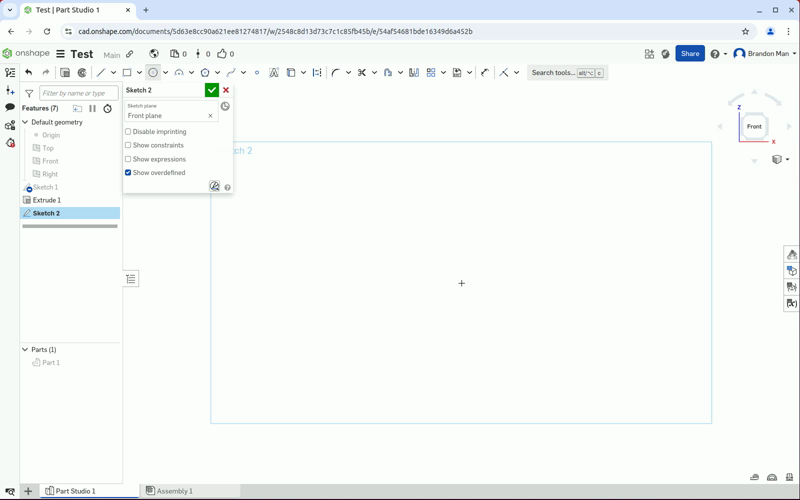
key_up(shift)
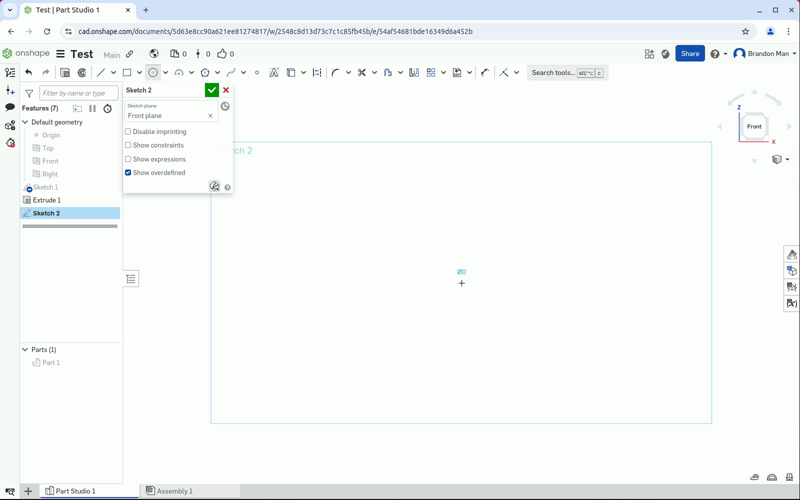
mouse_move(470, 282)
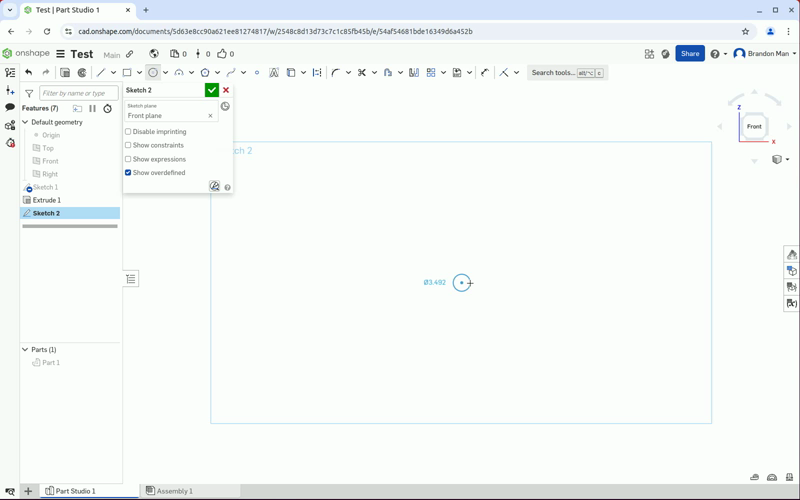
click(470, 282)
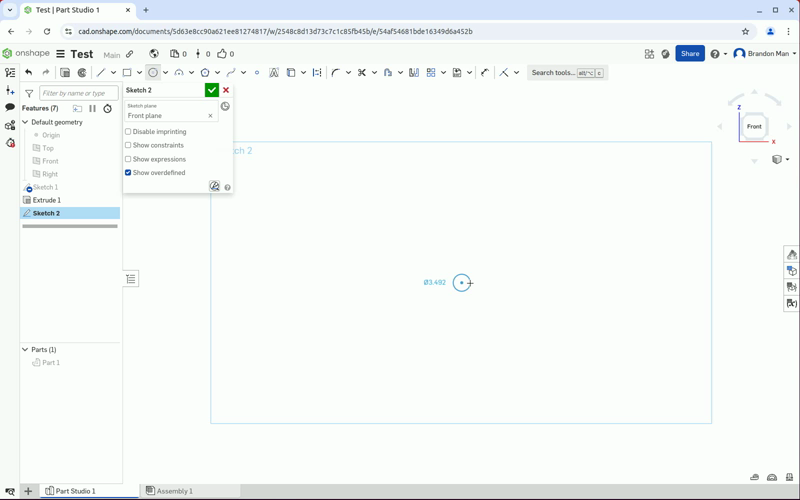
key(esc)
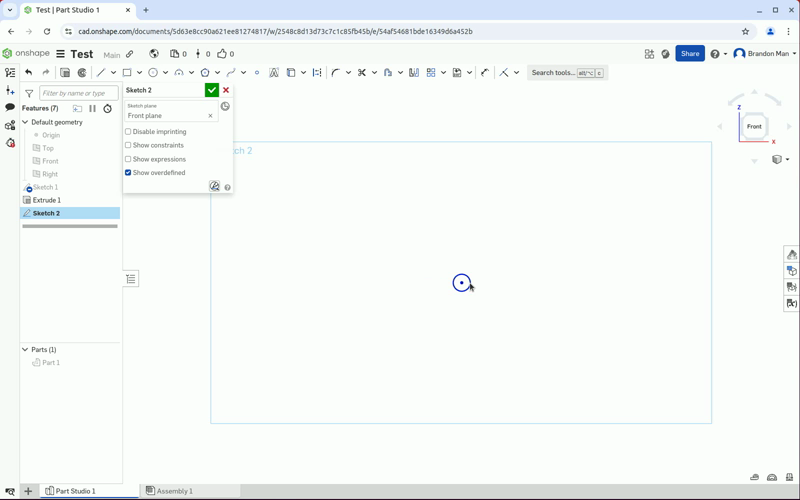
mouse_move(455, 281)
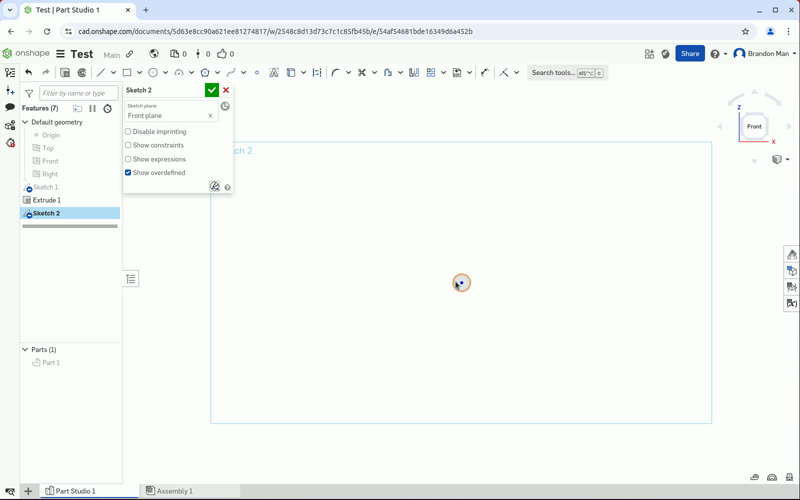
scroll(6)
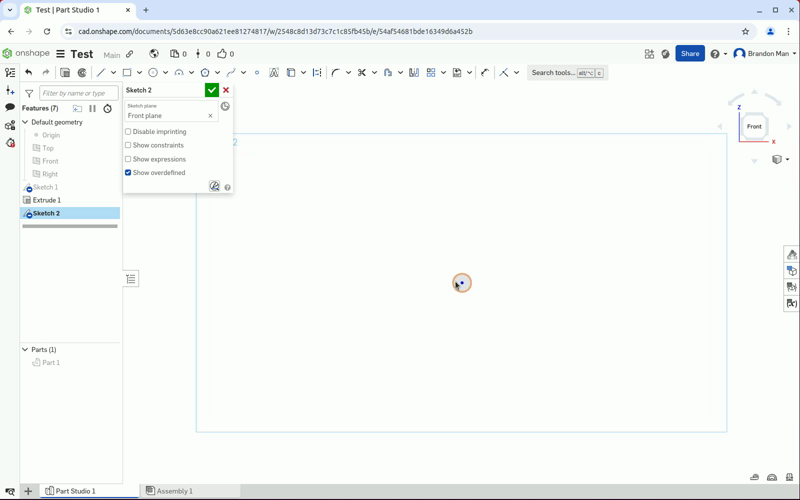
scroll(6)
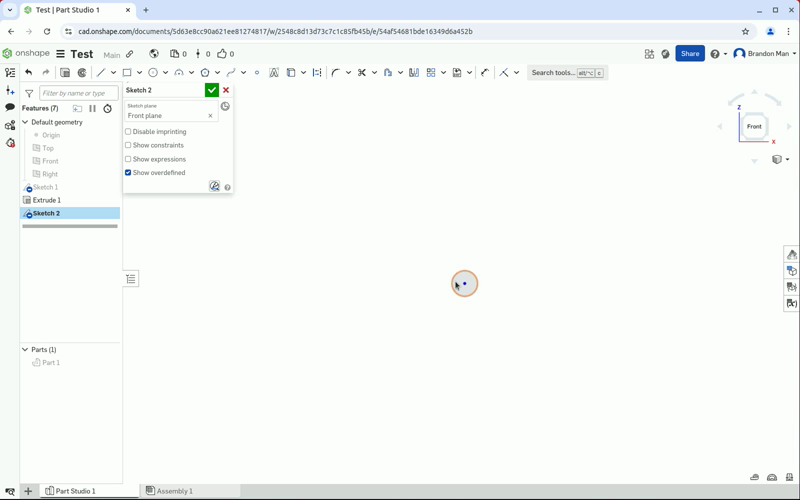
scroll(6)
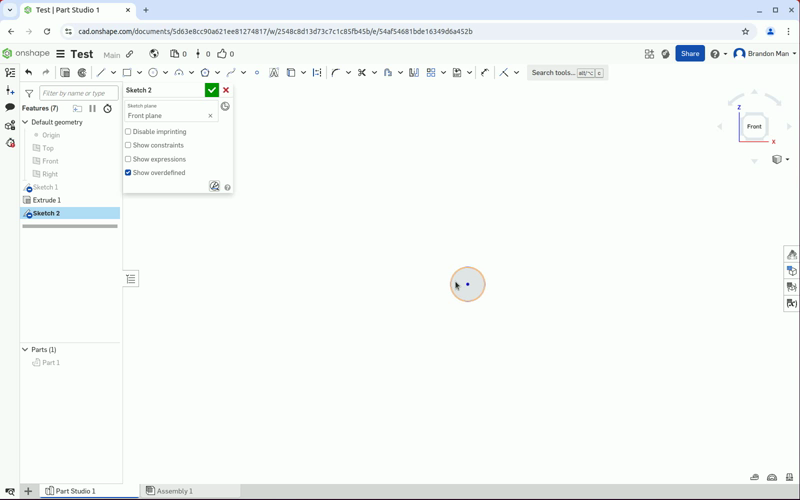
scroll(6)
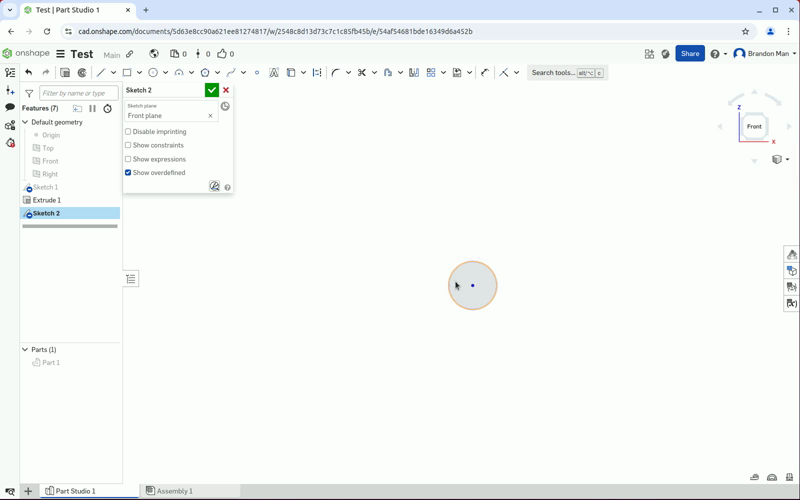
scroll(6)
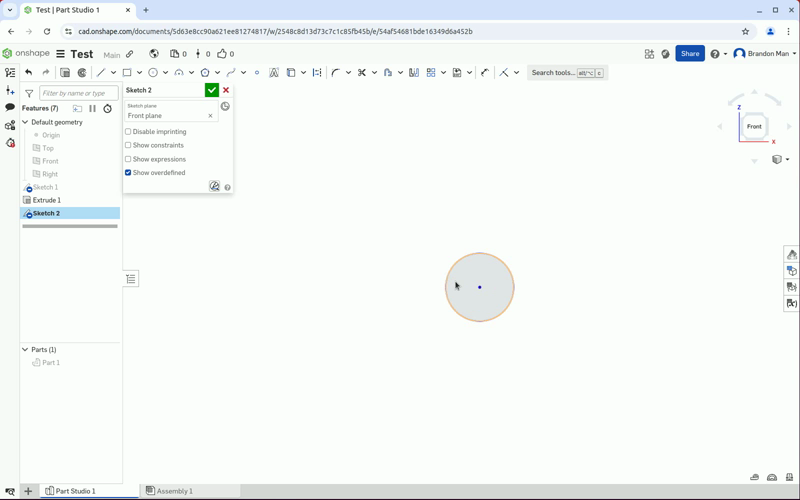
scroll(6)
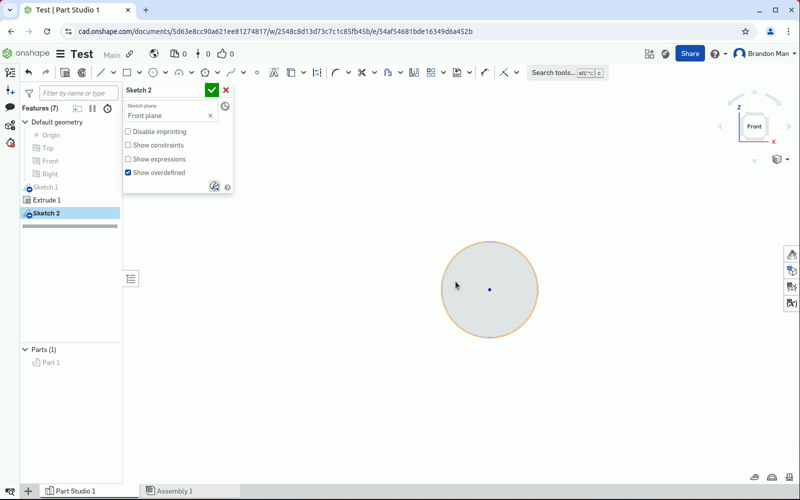
scroll(6)
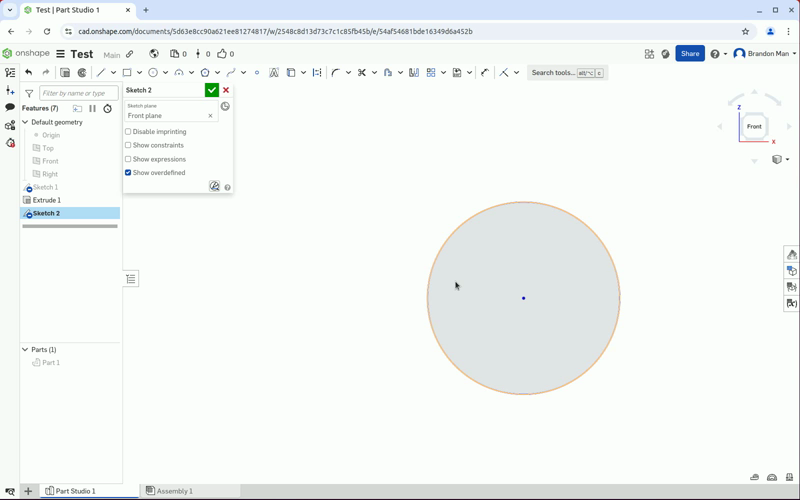
click(455, 281)
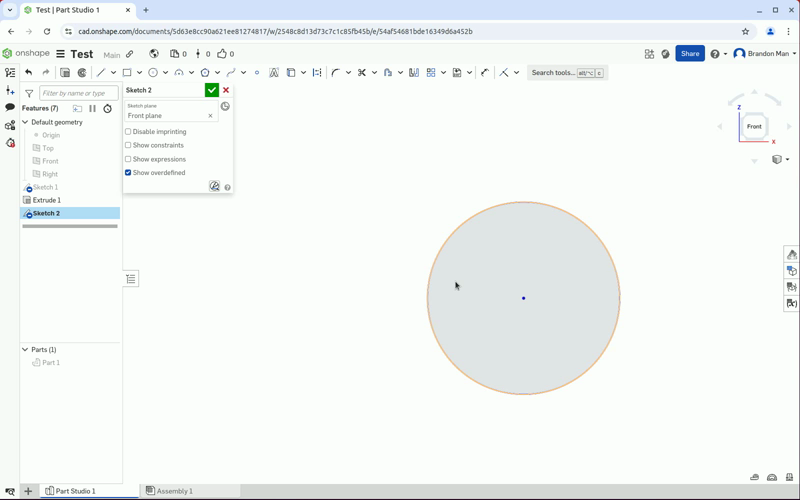
scroll(-6)
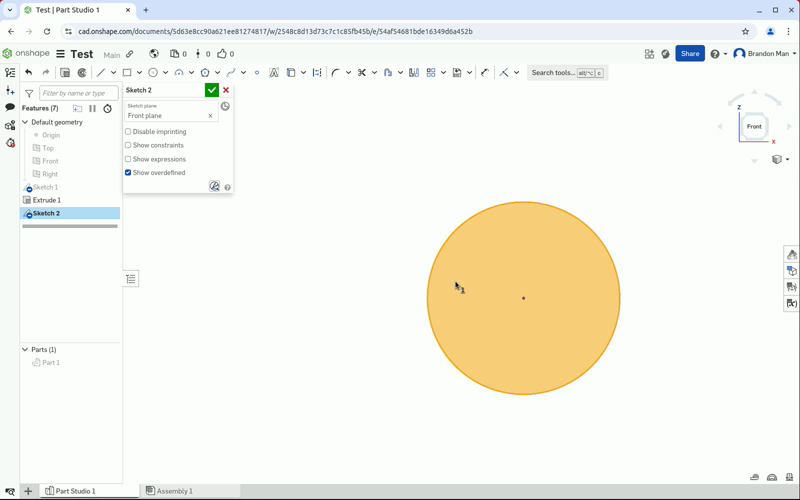
scroll(-6)
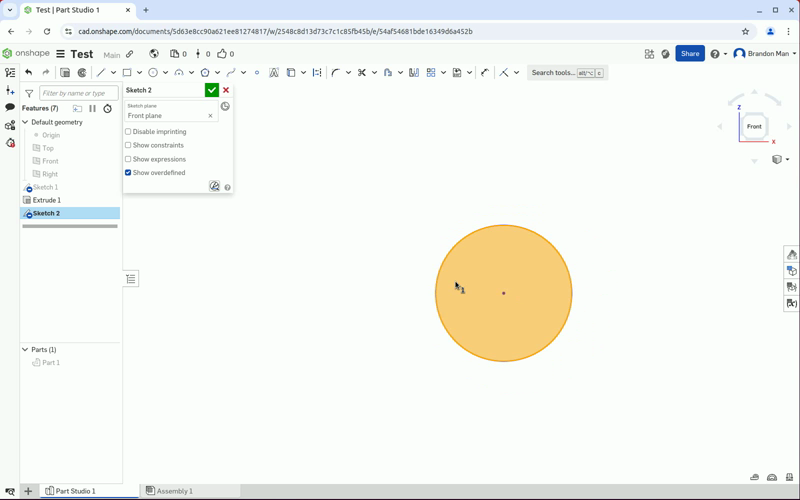
scroll(-6)
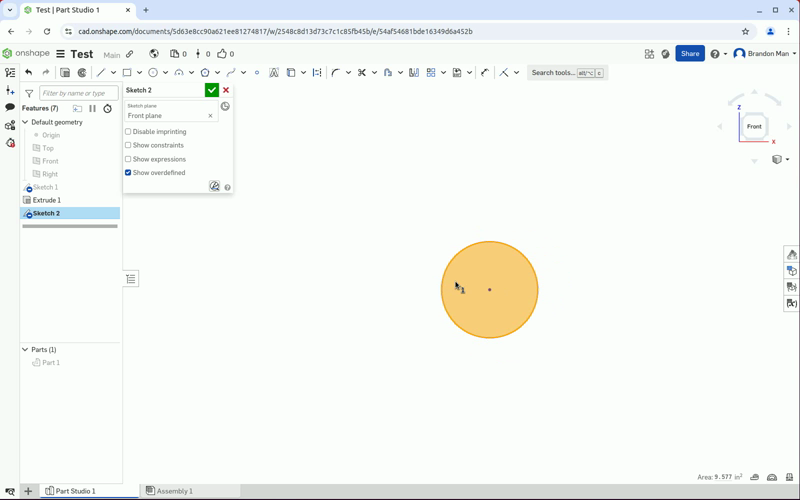
scroll(-6)
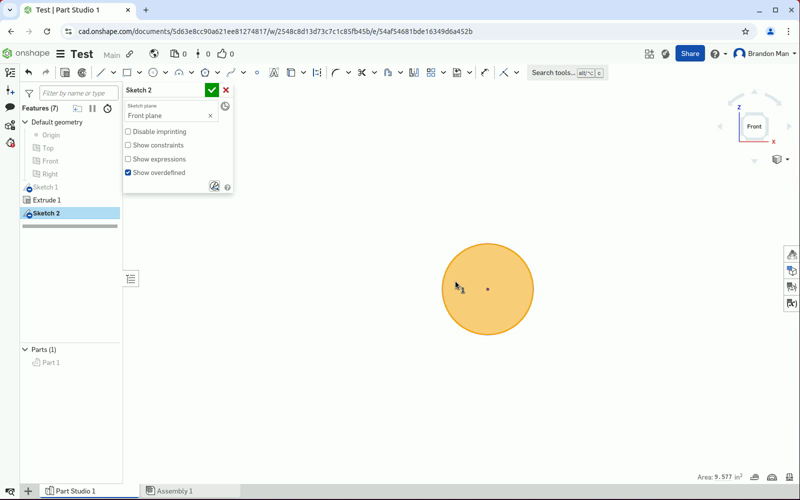
scroll(-6)
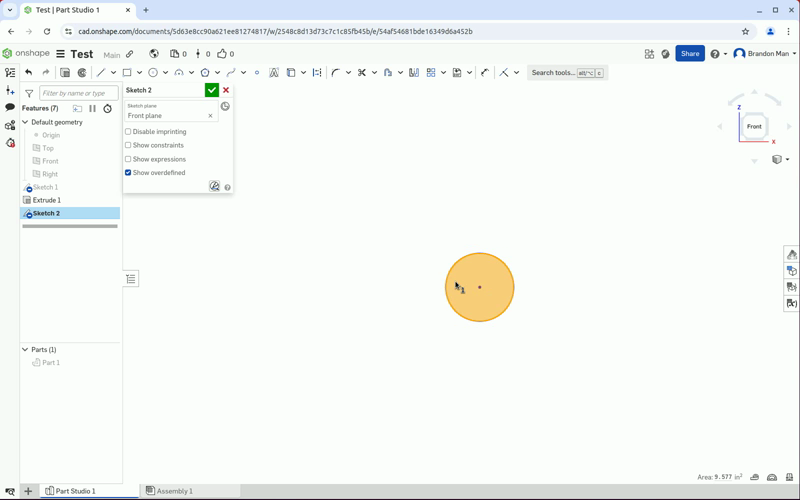
scroll(-6)
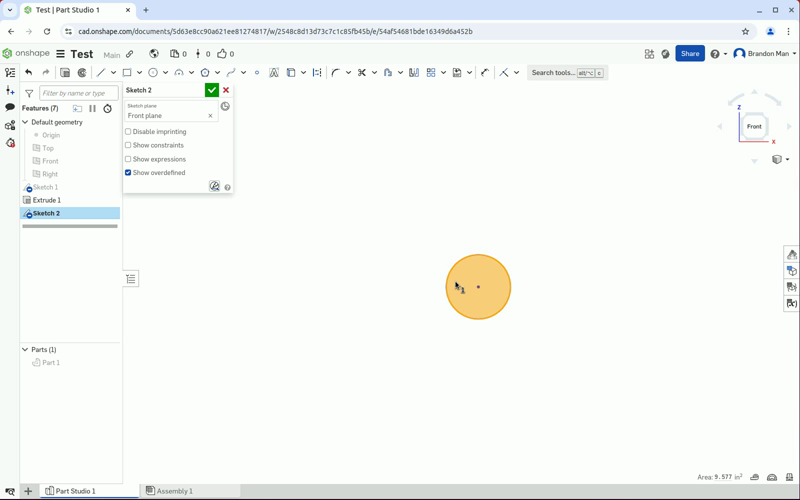
scroll(-6)
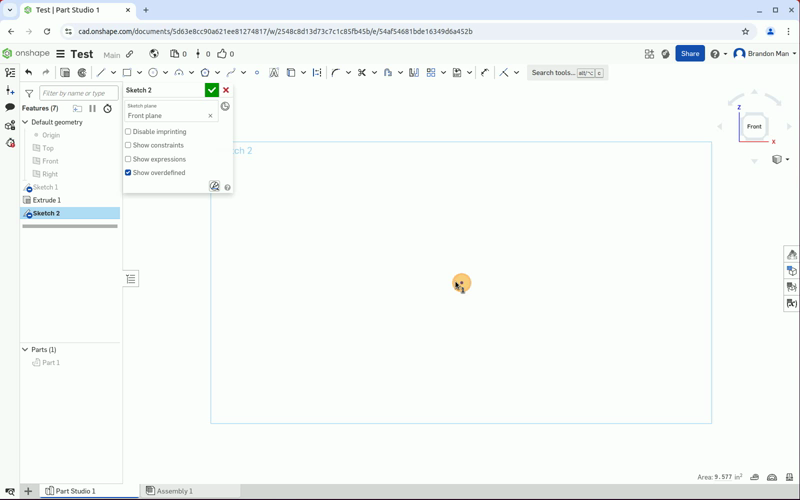
mouse_move(73, 352)
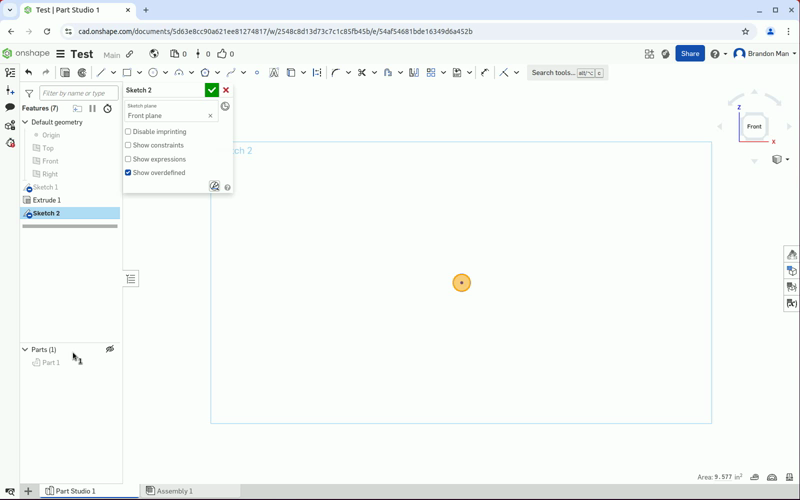
key(shift+y)
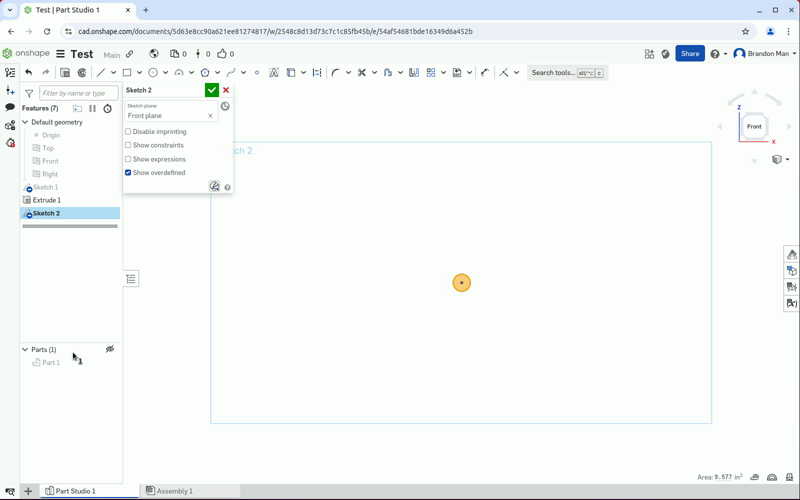
key(shift+e)
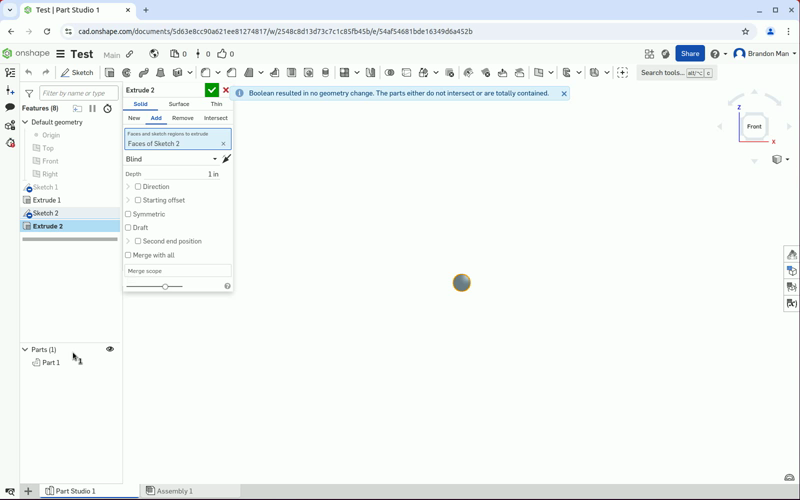
mouse_move(143, 106)
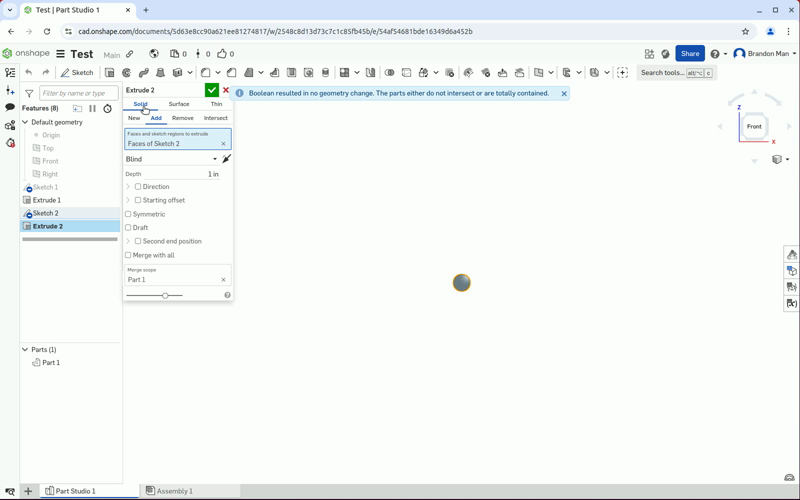
click(143, 106)
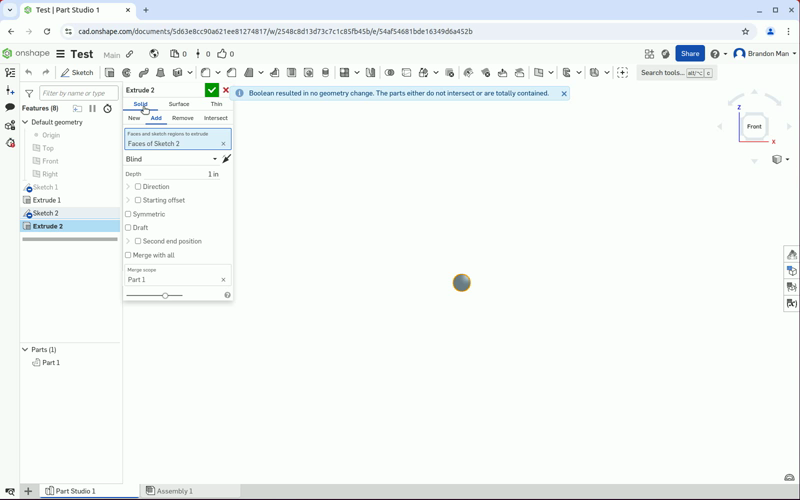
mouse_move(137, 120)
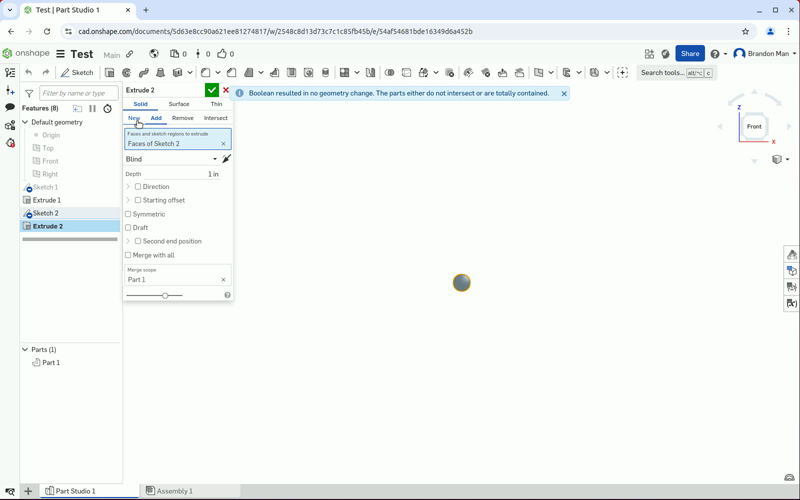
click(137, 120)
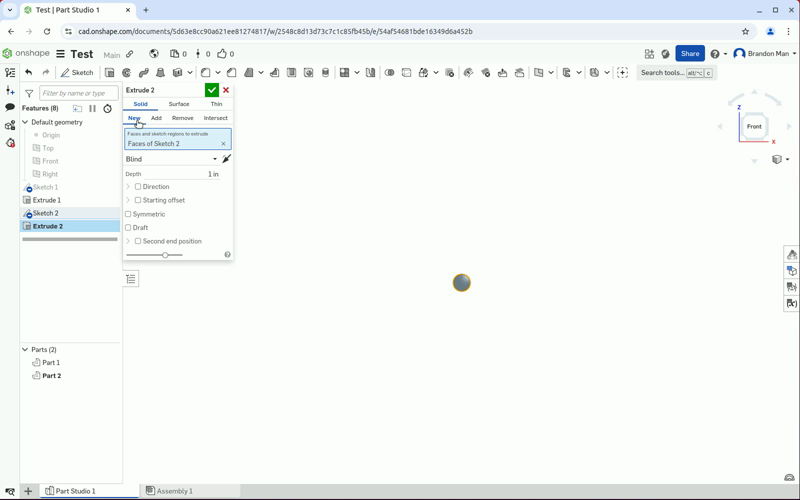
key(tab, 4)
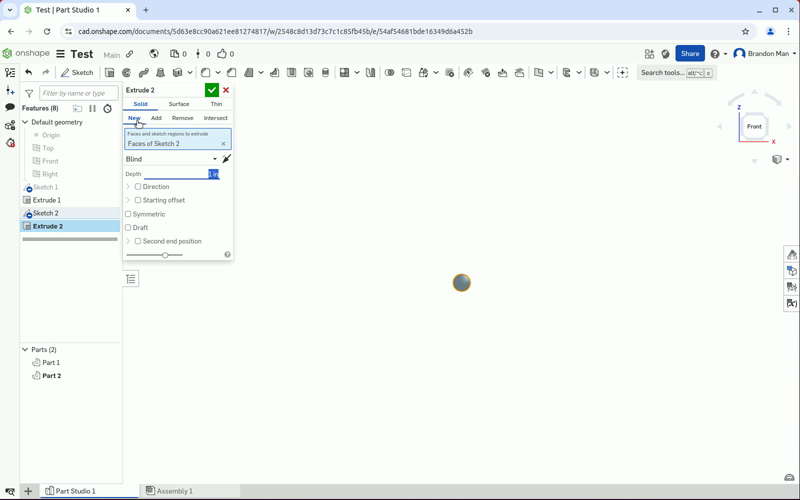
text(-23.108)
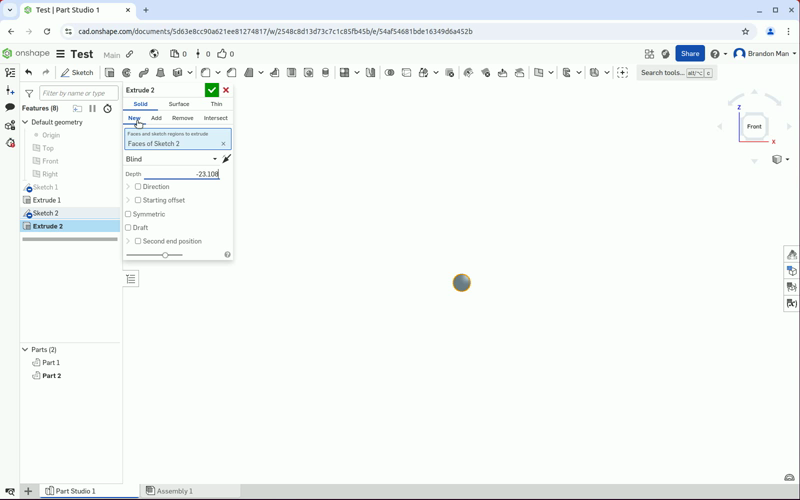
key(enter)
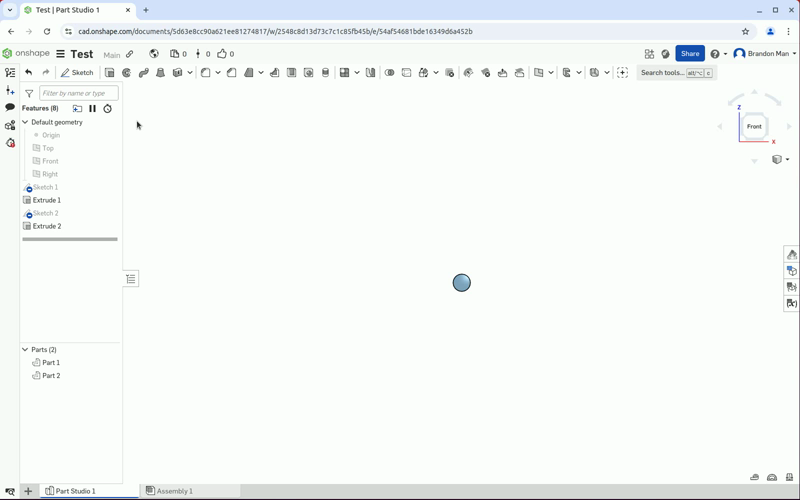
key(shift+h)
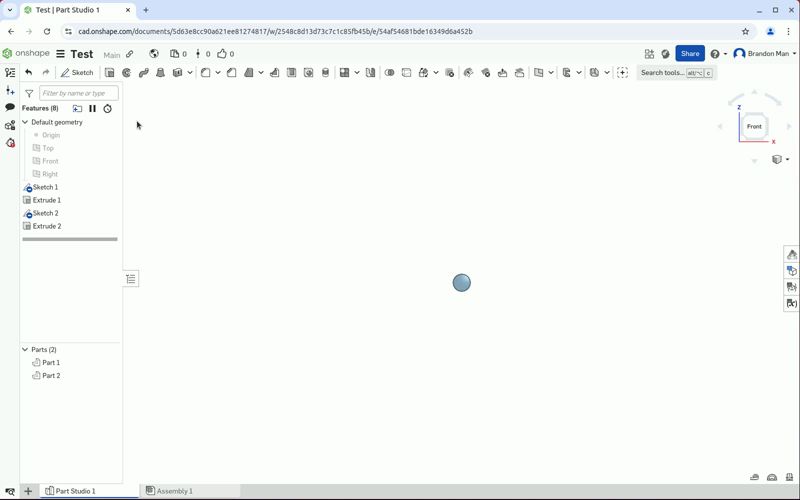
key(shift+h)
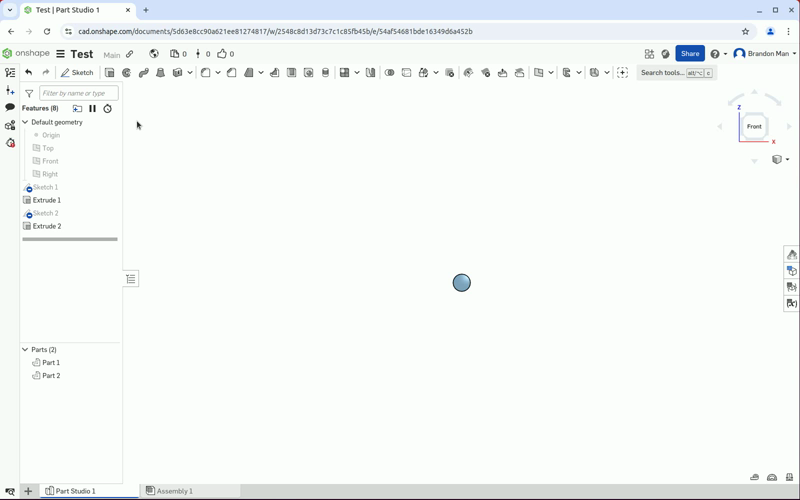
mouse_move(73, 189)
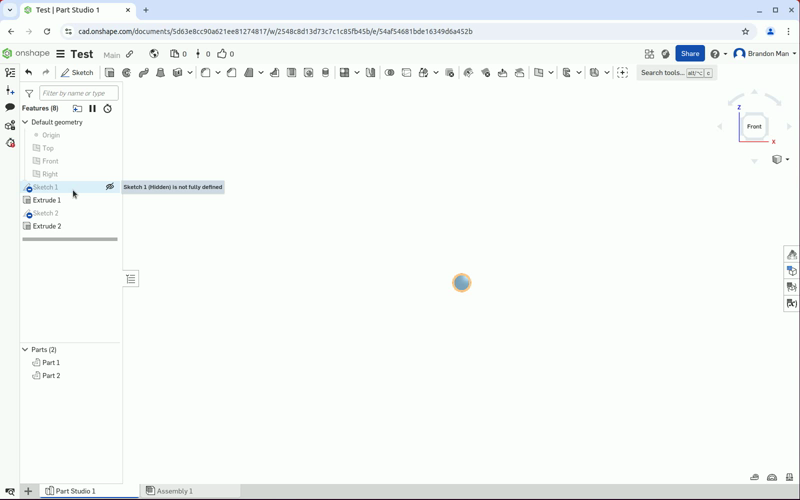
click(73, 189)
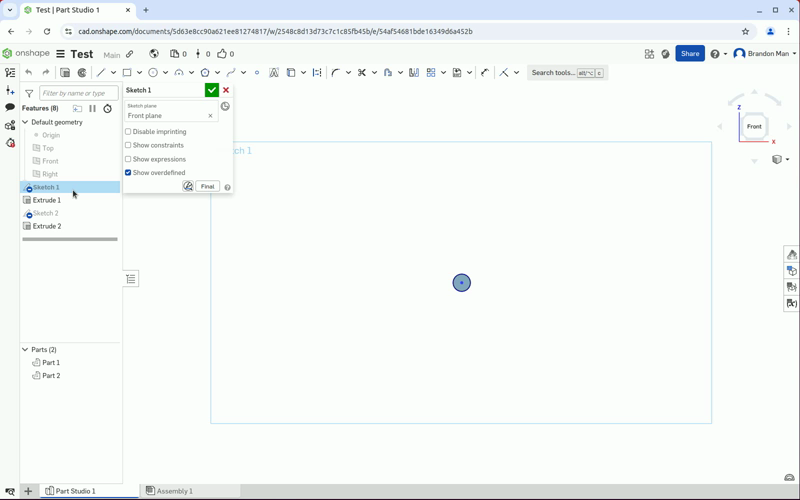
mouse_move(229, 92)
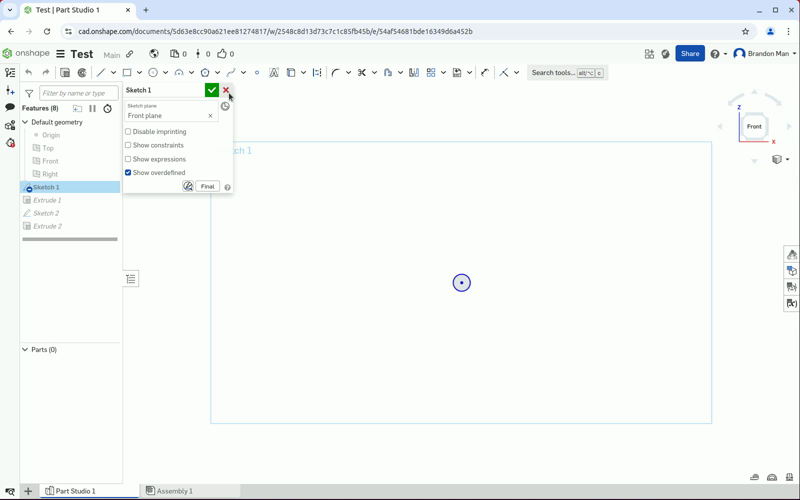
click(229, 92)
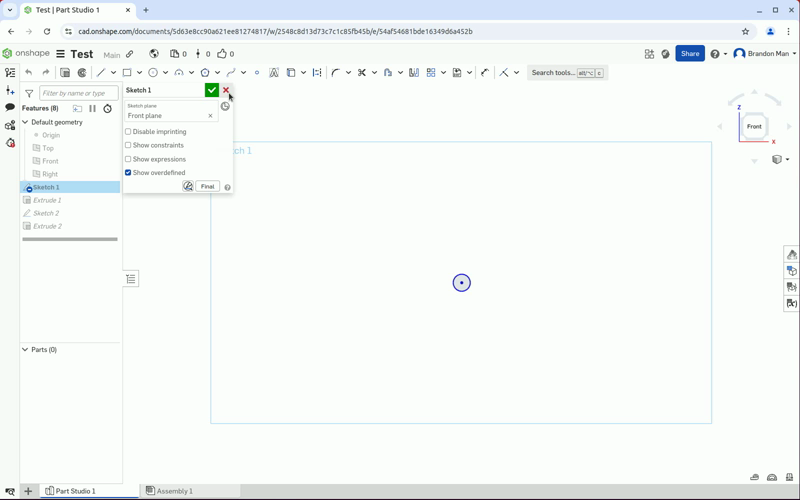
key(shift+s)
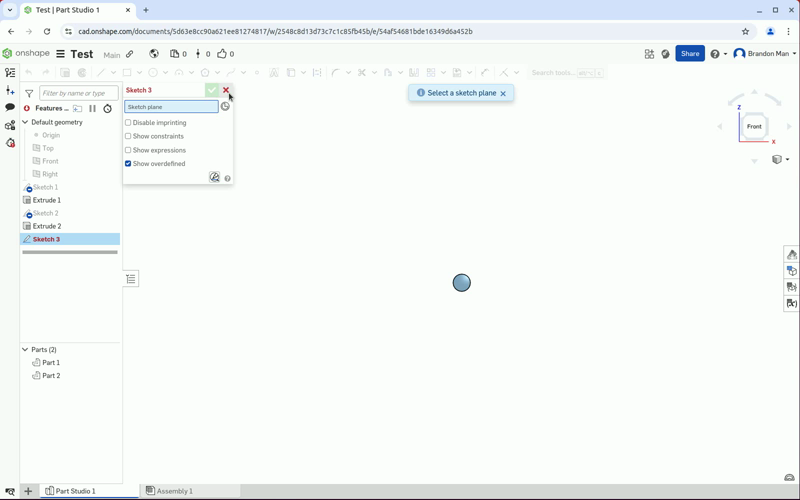
mouse_move(73, 163)
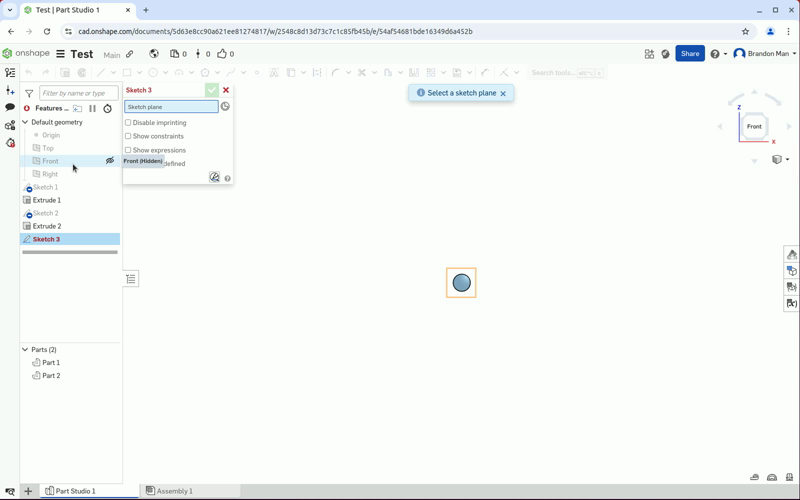
click(73, 163)
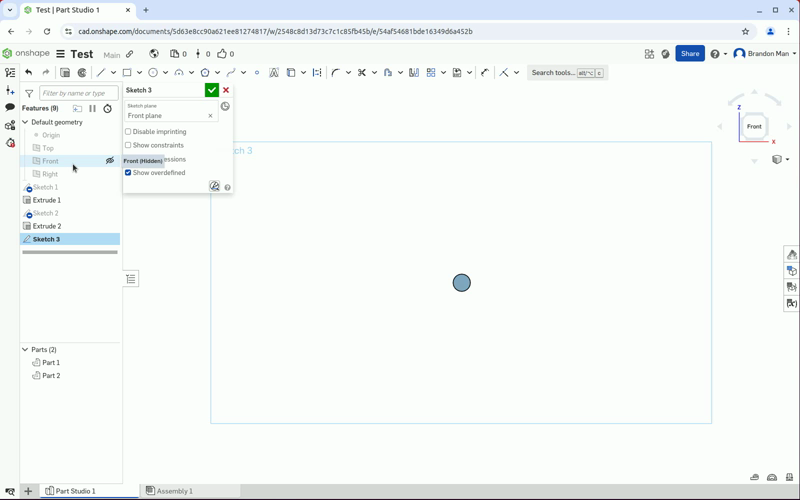
mouse_move(73, 352)
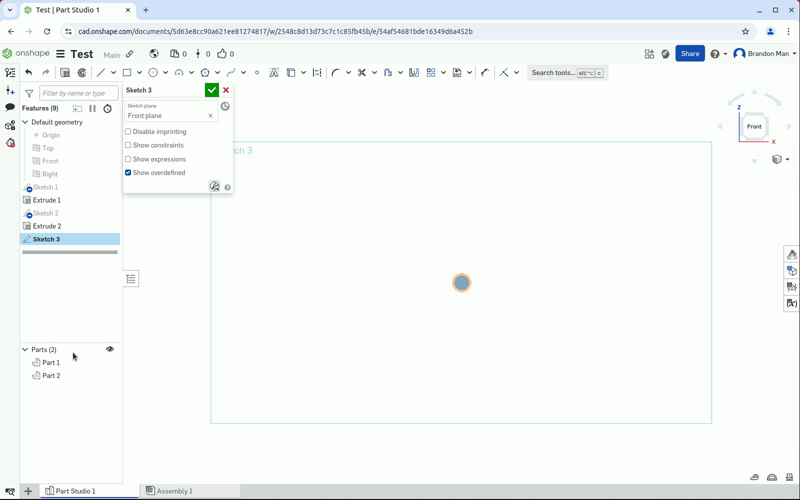
key(y)
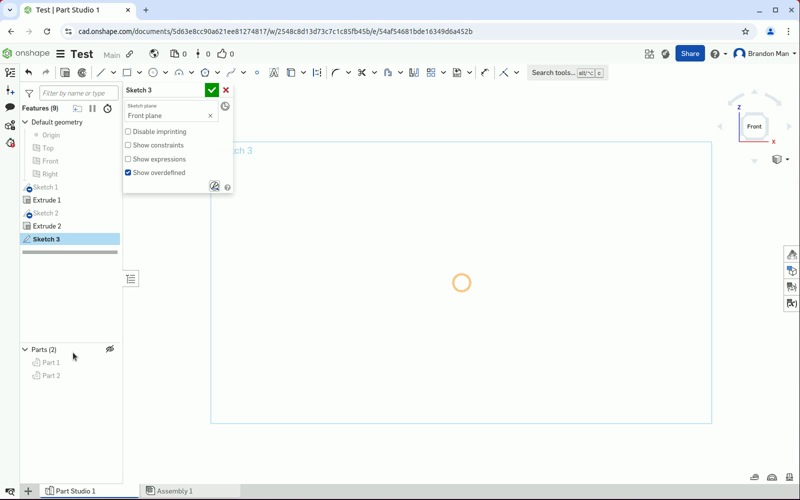
key(c)
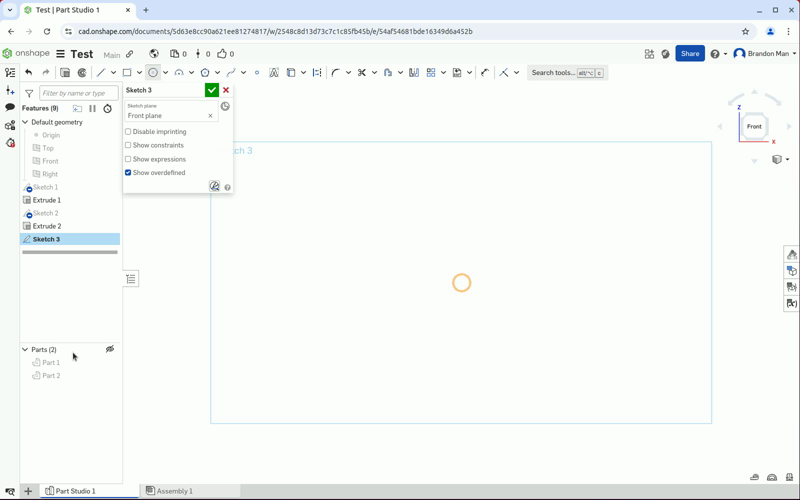
key_down(shift)
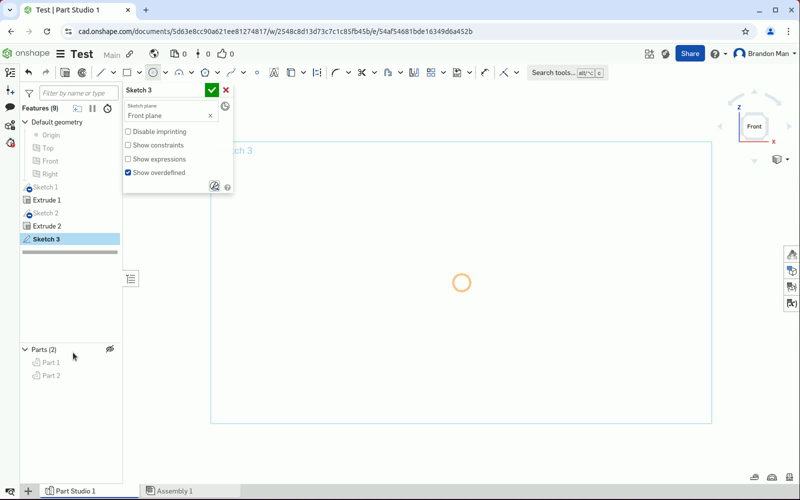
mouse_move(460, 282)
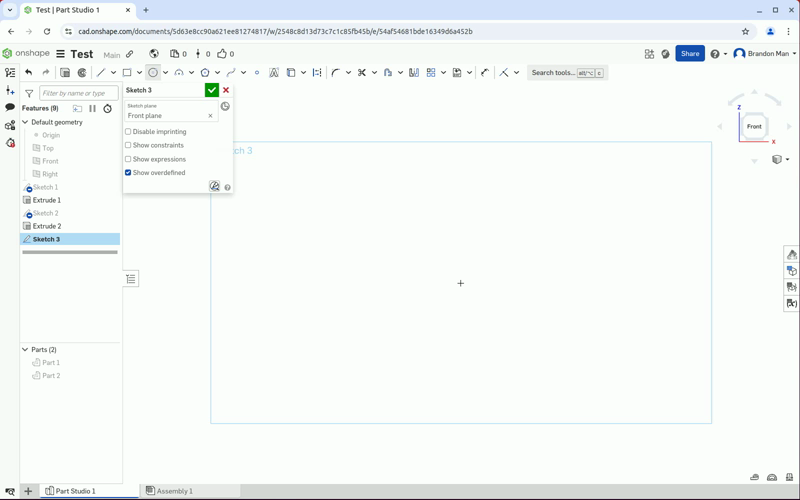
click(460, 282)
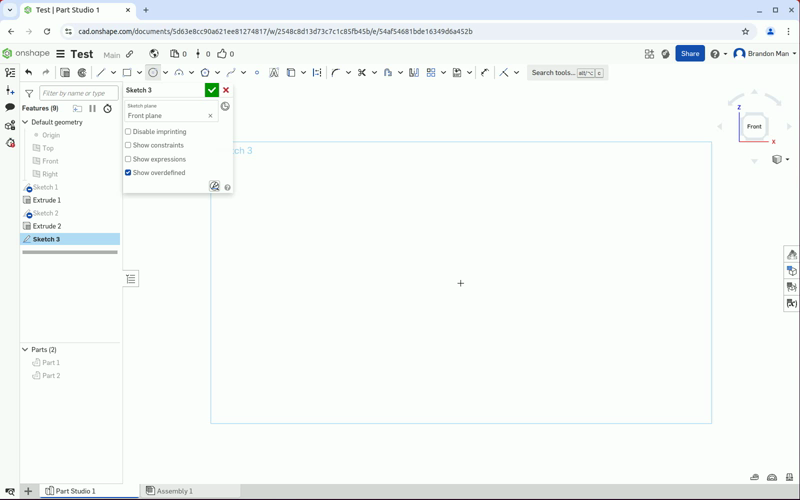
key_up(shift)
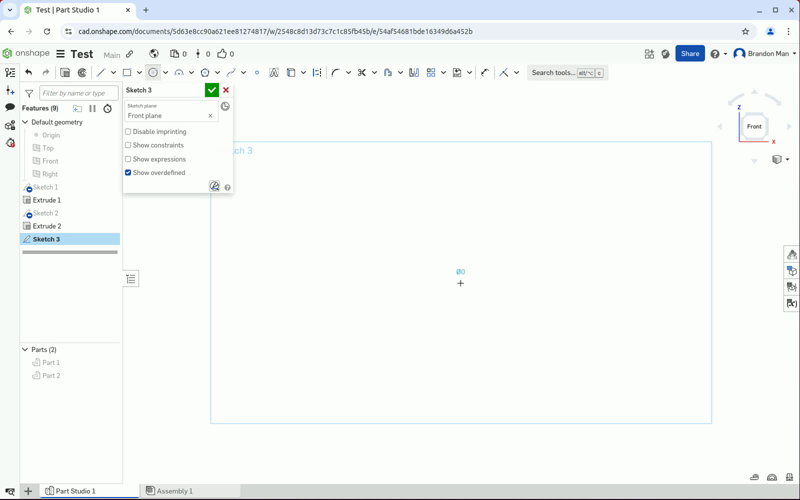
mouse_move(470, 282)
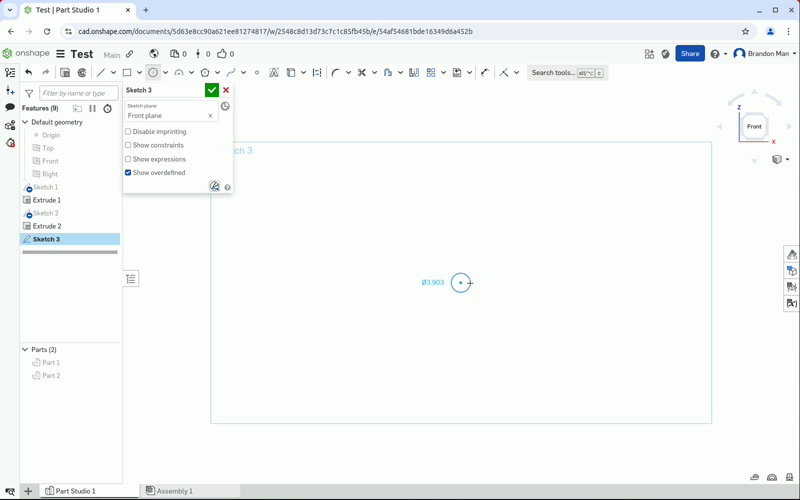
click(470, 282)
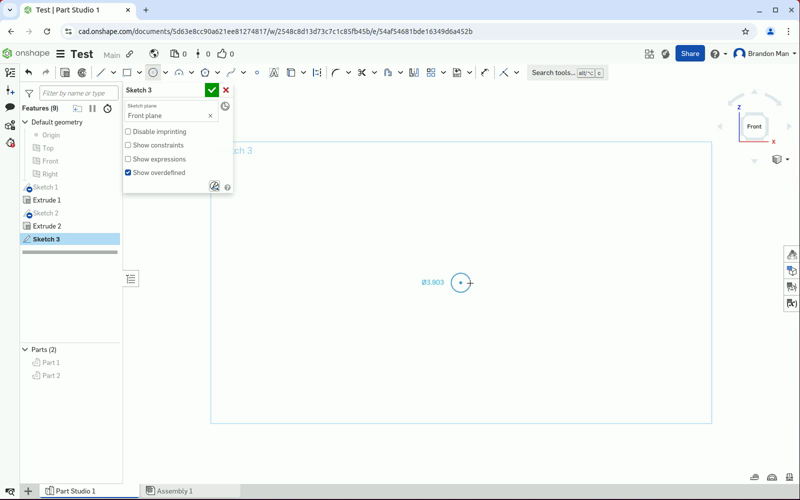
key(esc)
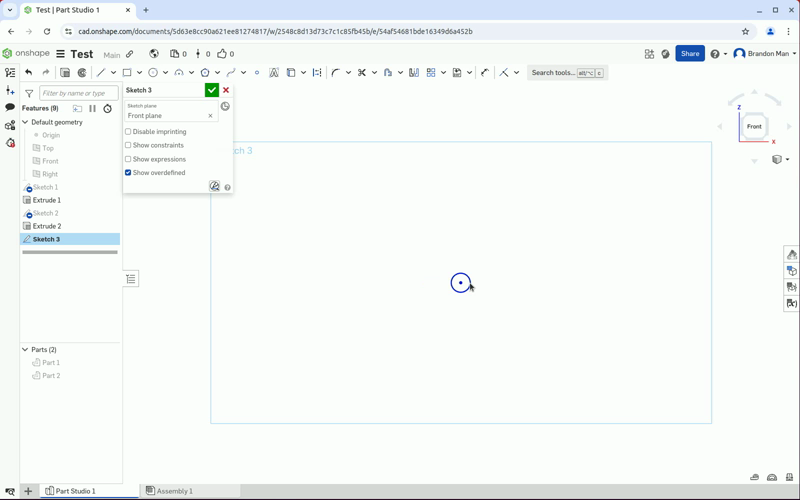
key(c)
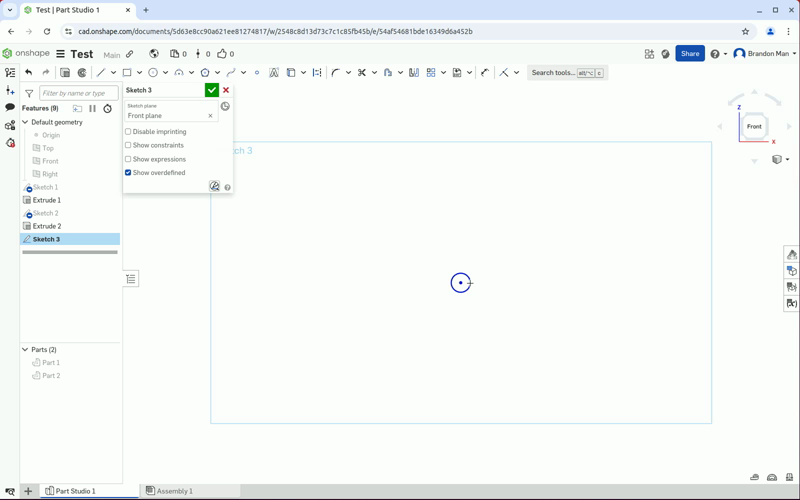
key_down(shift)
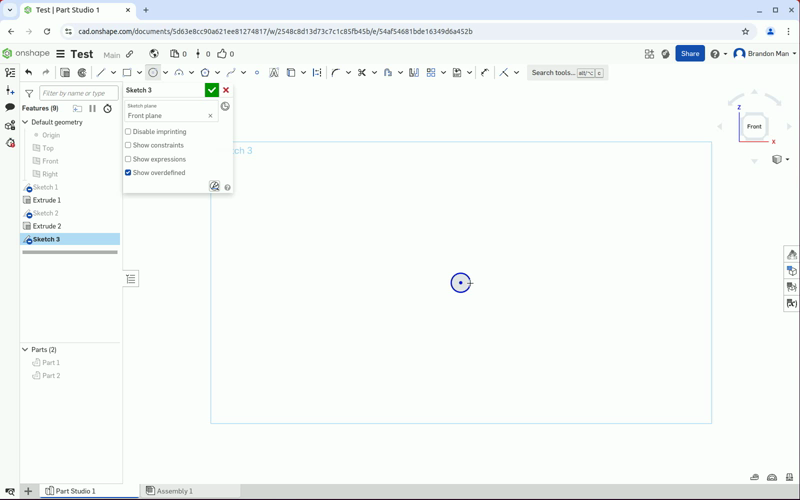
mouse_move(460, 282)
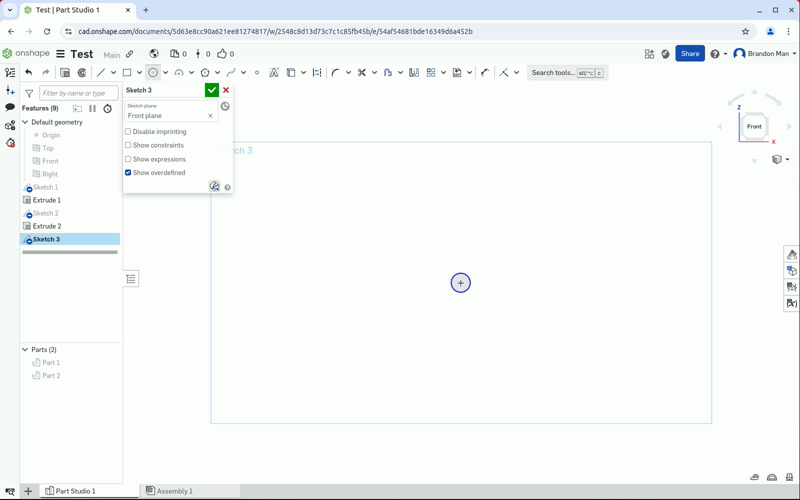
click(460, 282)
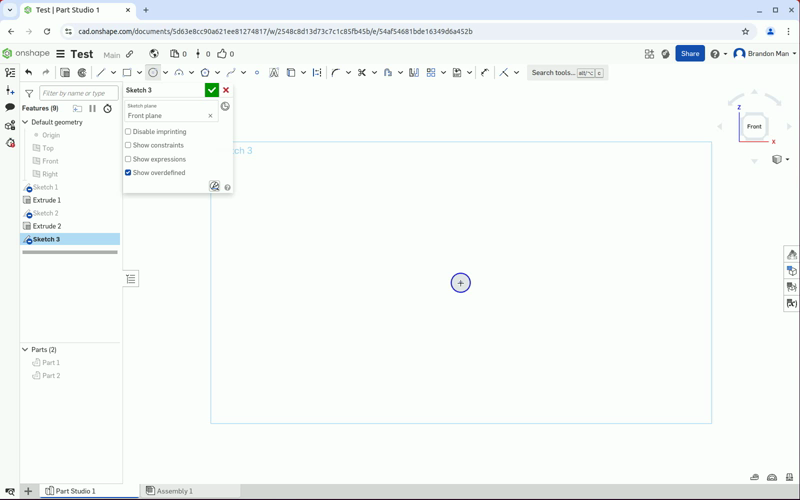
key_up(shift)
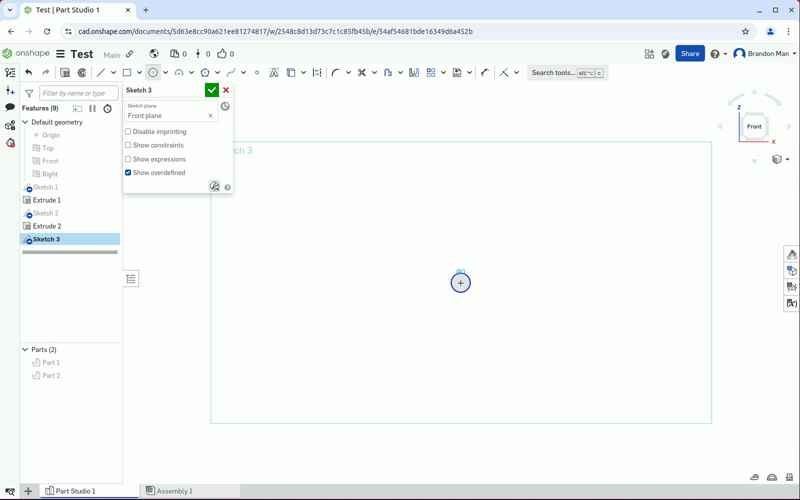
mouse_move(468, 282)
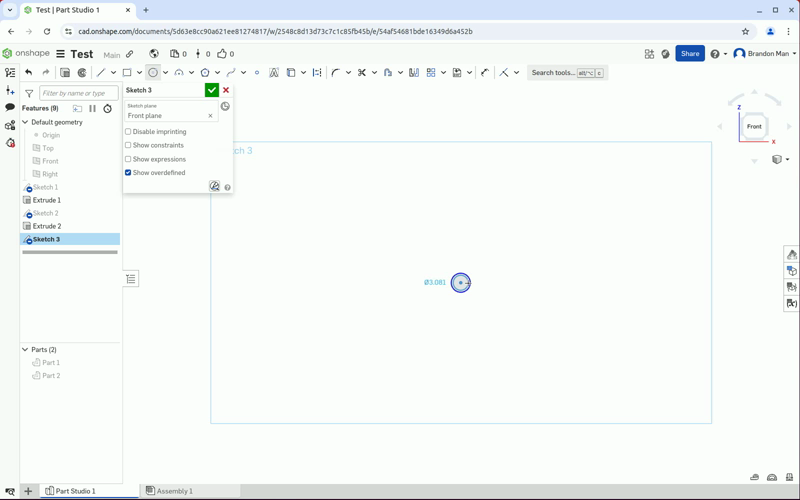
scroll(6)
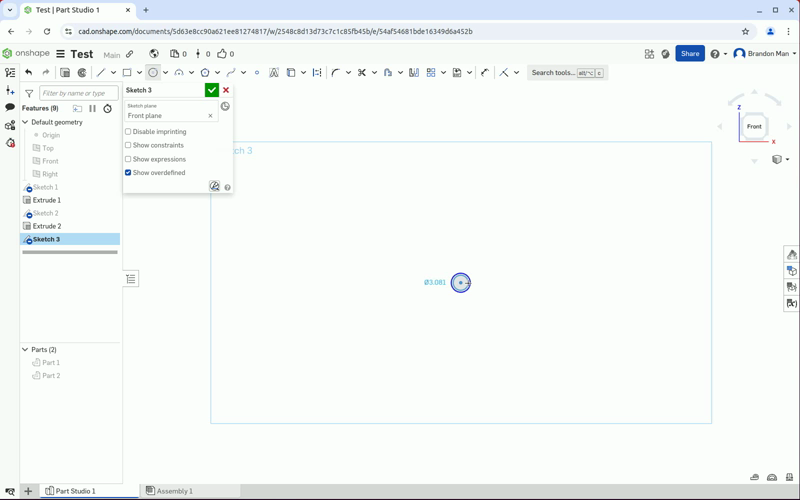
scroll(6)
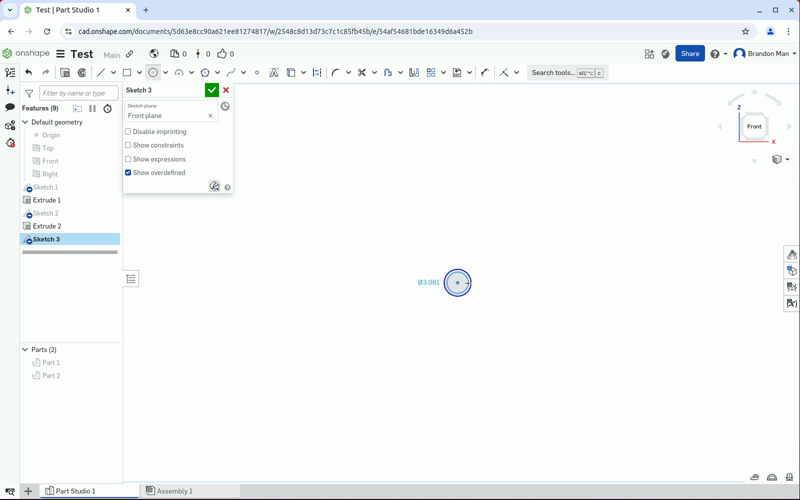
scroll(6)
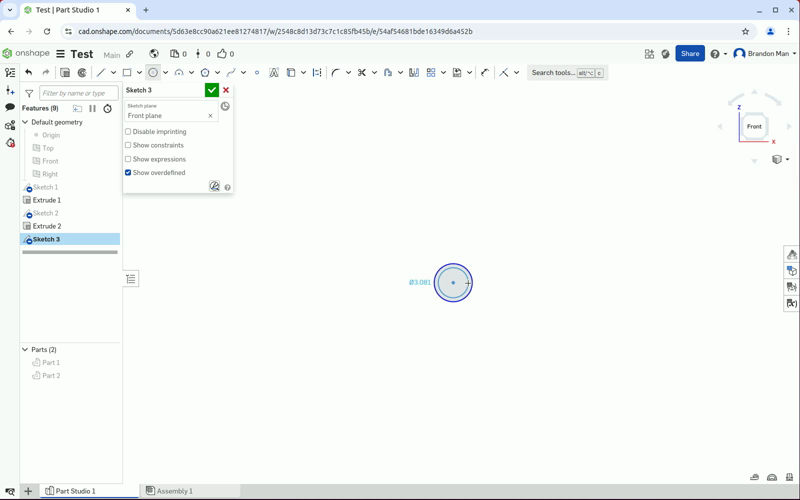
scroll(6)
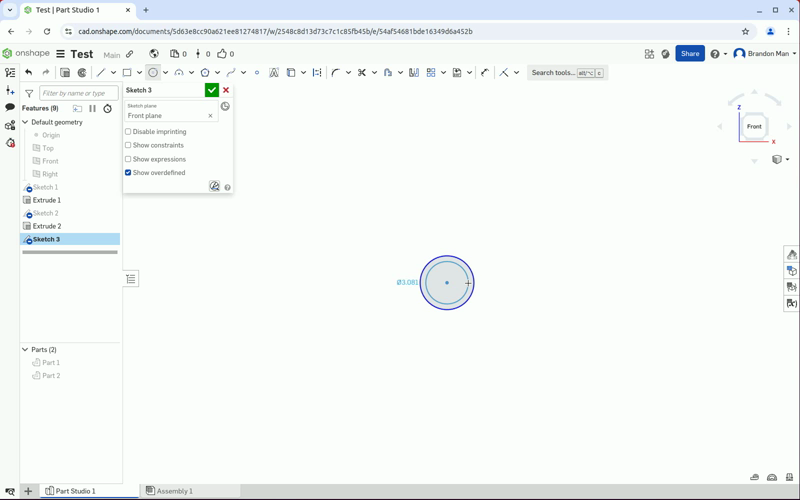
scroll(6)
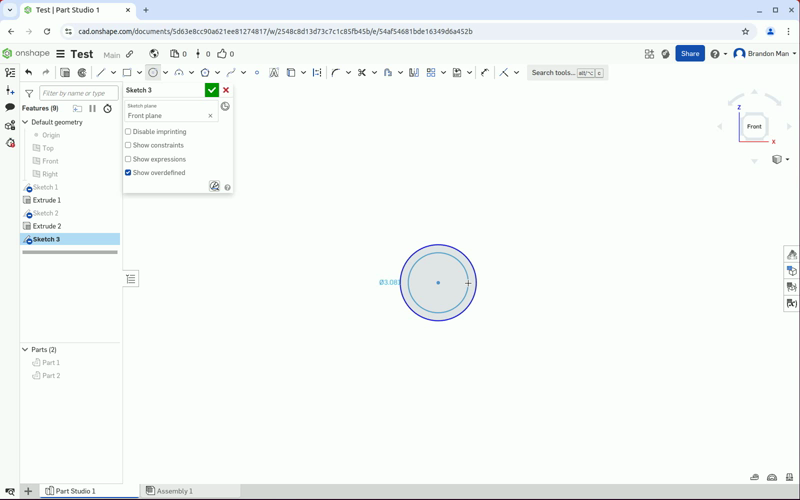
scroll(6)
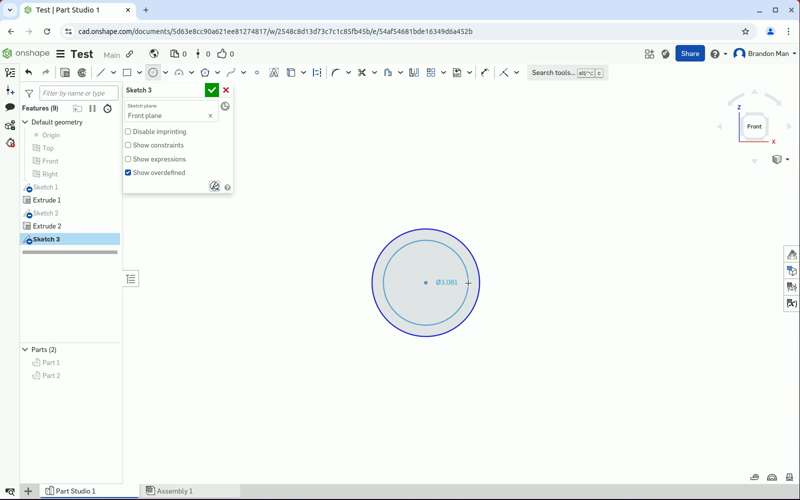
scroll(6)
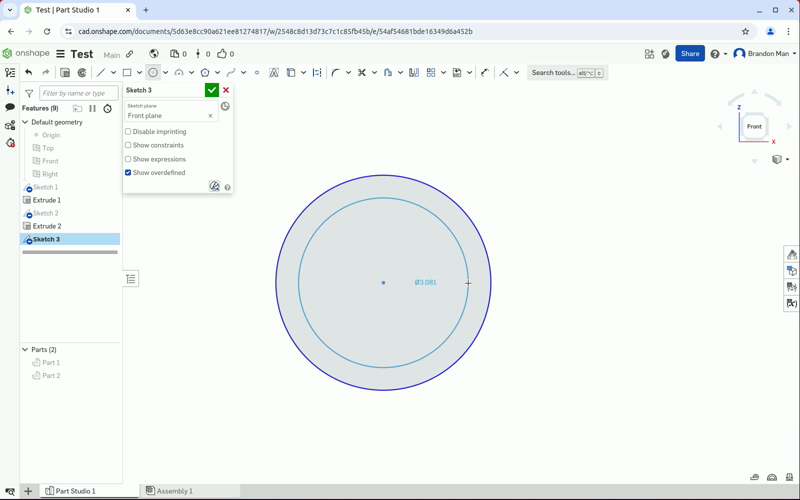
click(468, 282)
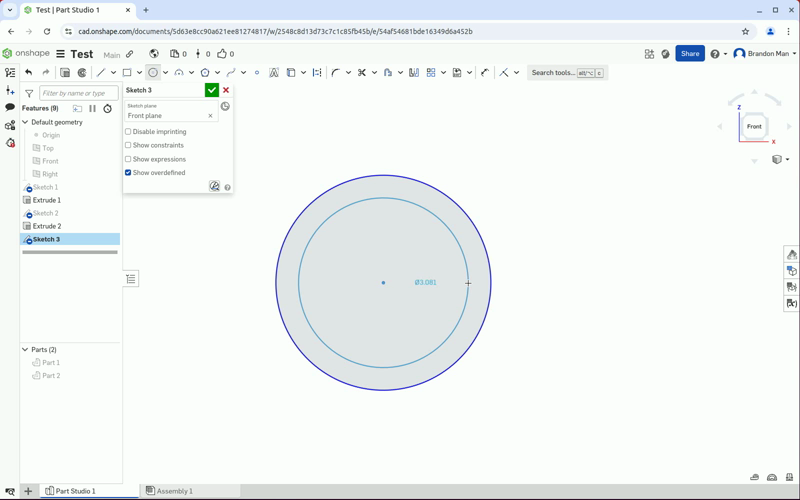
scroll(-6)
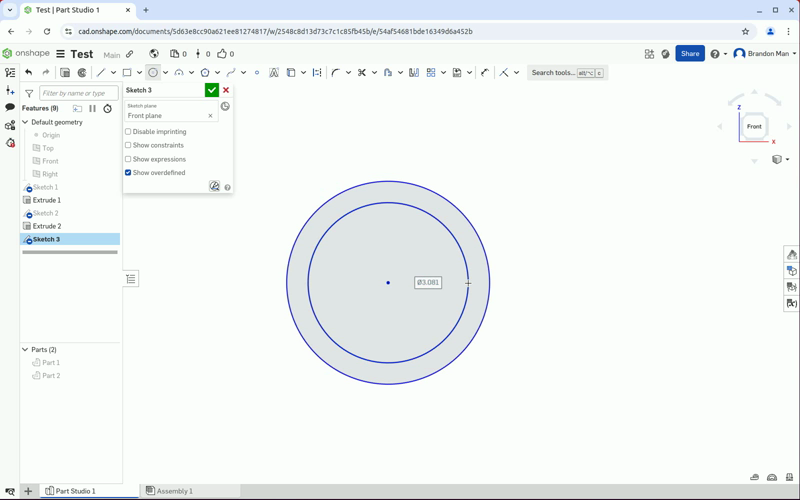
scroll(-6)
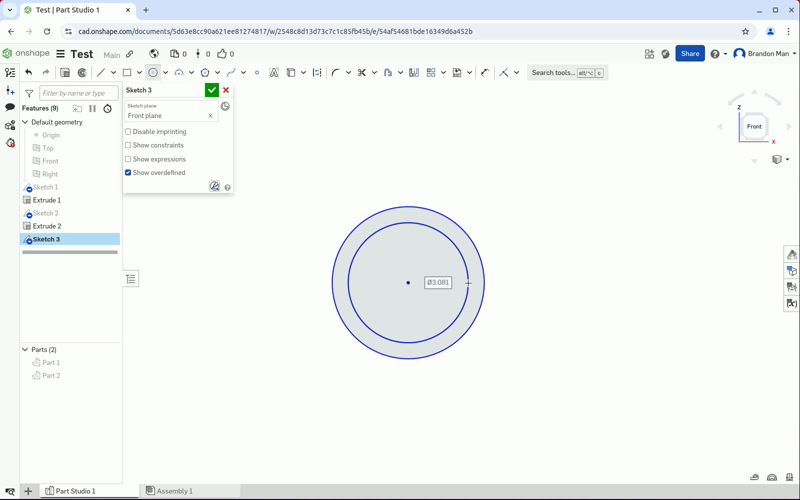
scroll(-6)
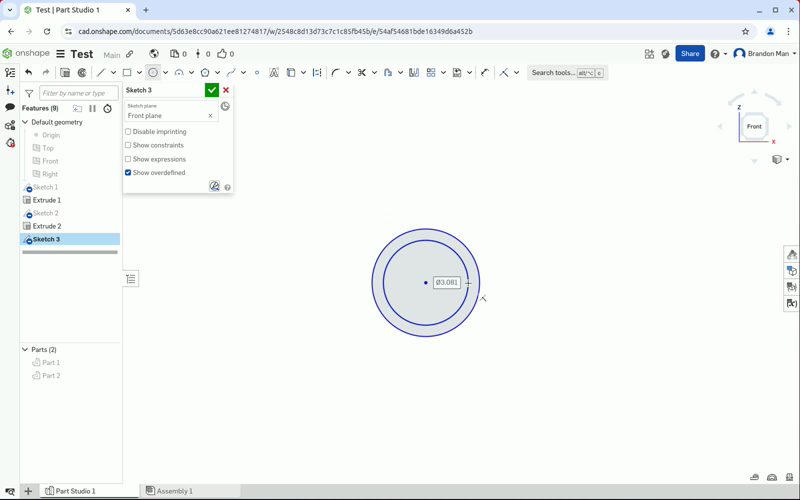
scroll(-6)
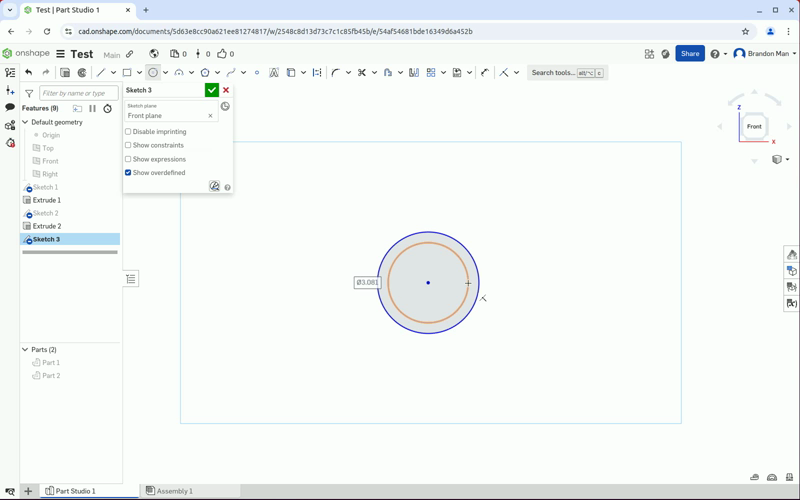
scroll(-6)
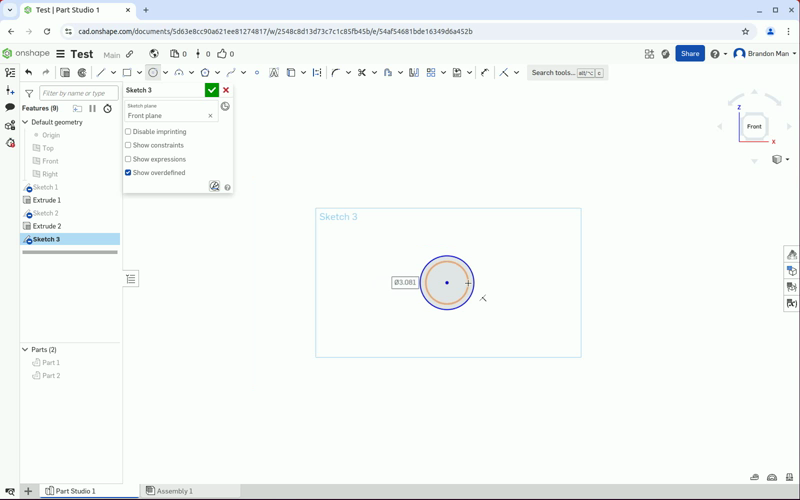
scroll(-6)
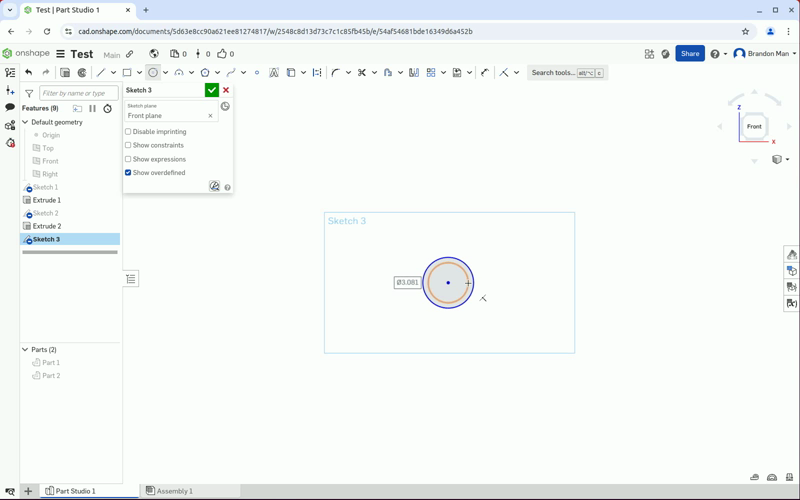
scroll(-6)
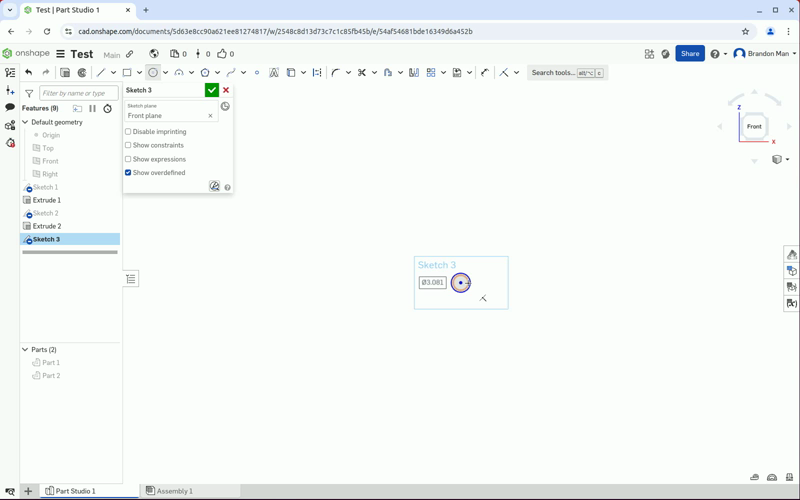
key(esc)
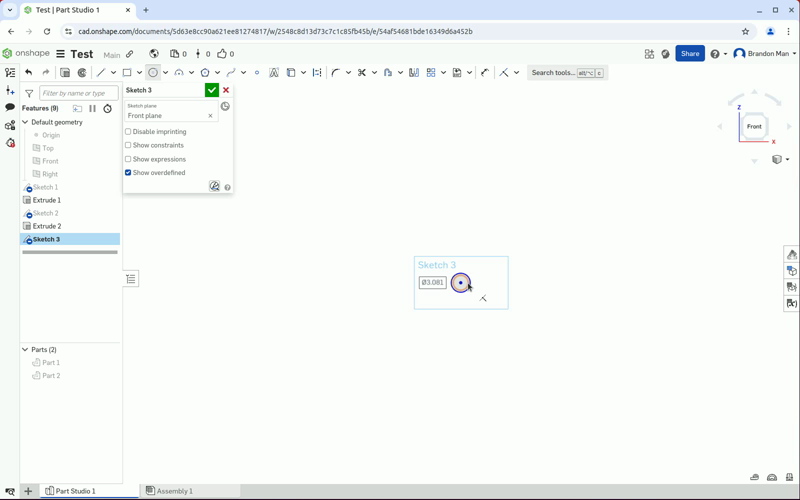
mouse_move(469, 282)
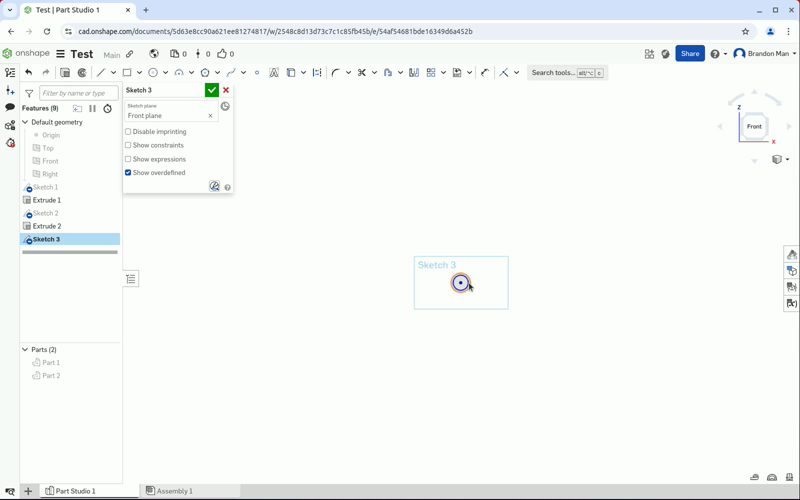
scroll(6)
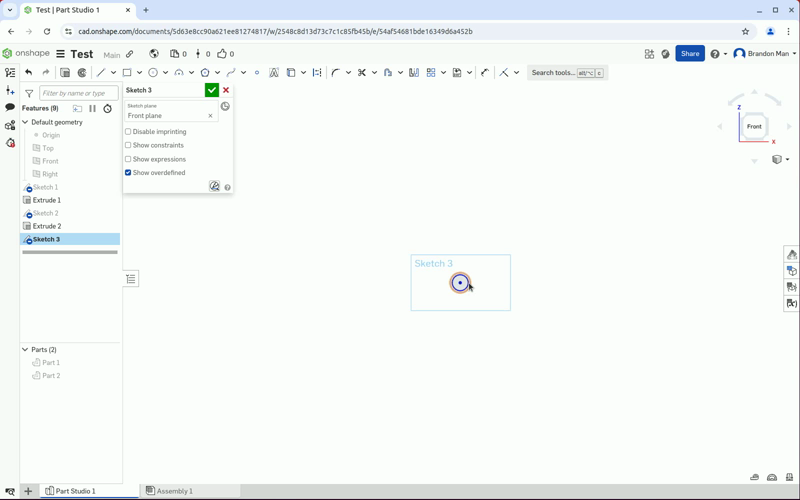
scroll(6)
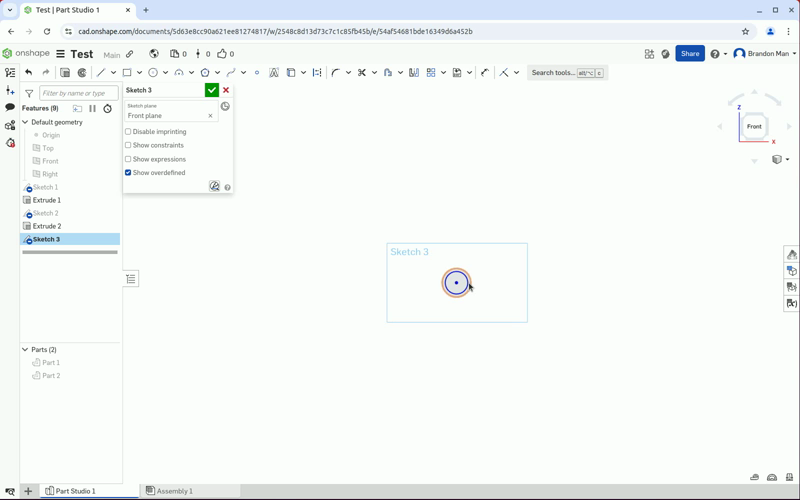
scroll(6)
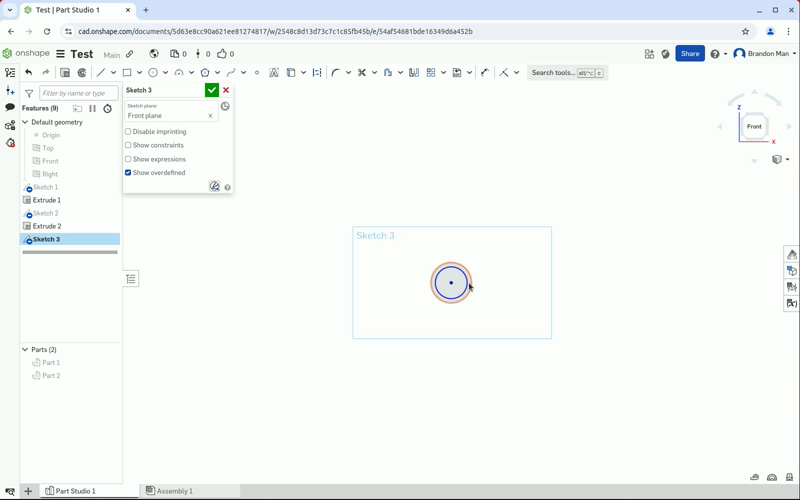
scroll(6)
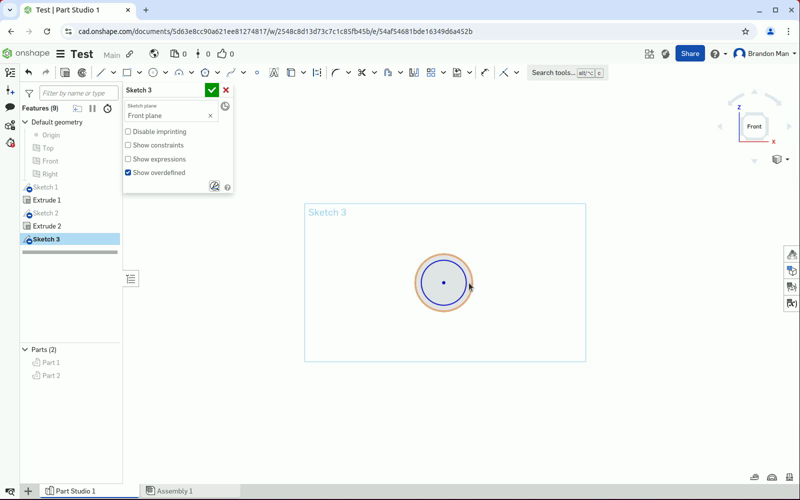
scroll(6)
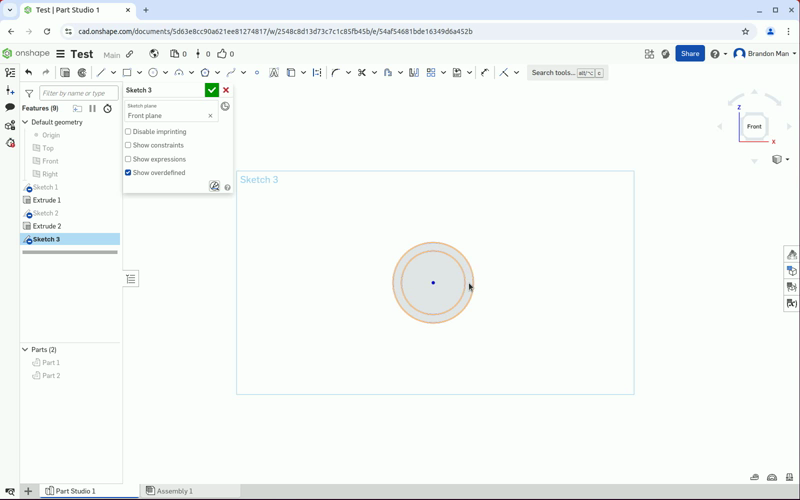
scroll(6)
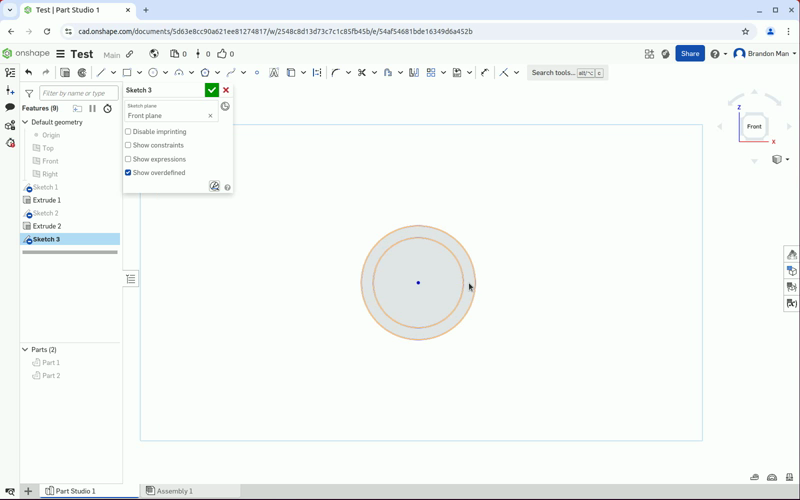
scroll(6)
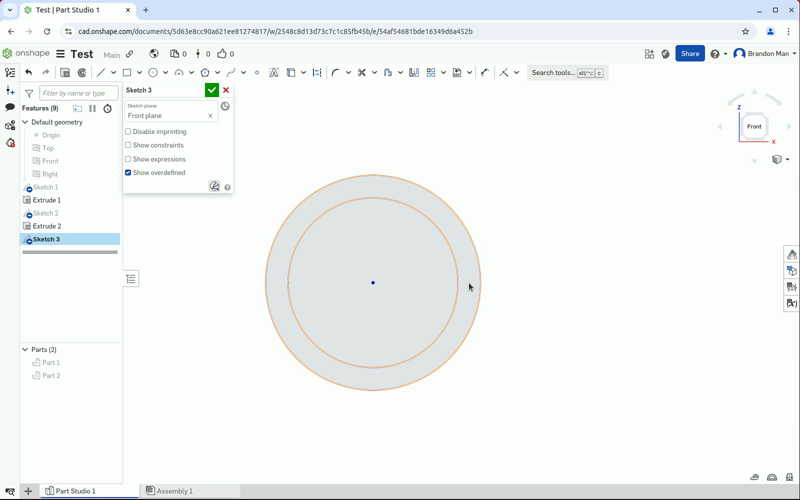
click(469, 282)
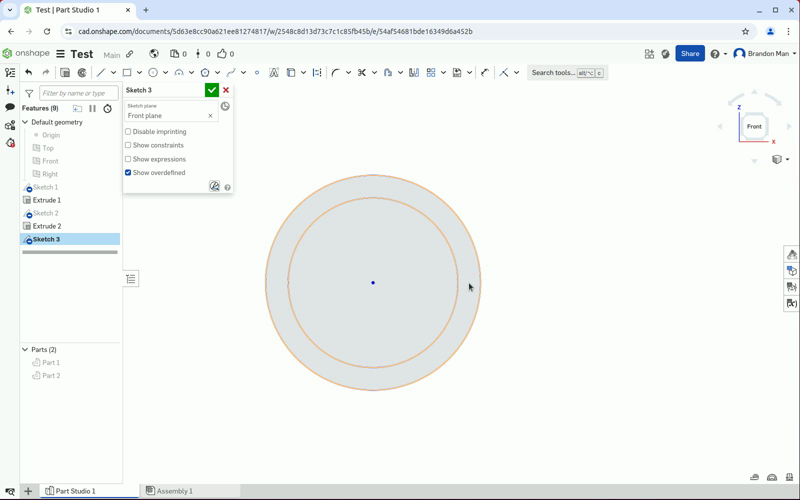
scroll(-6)
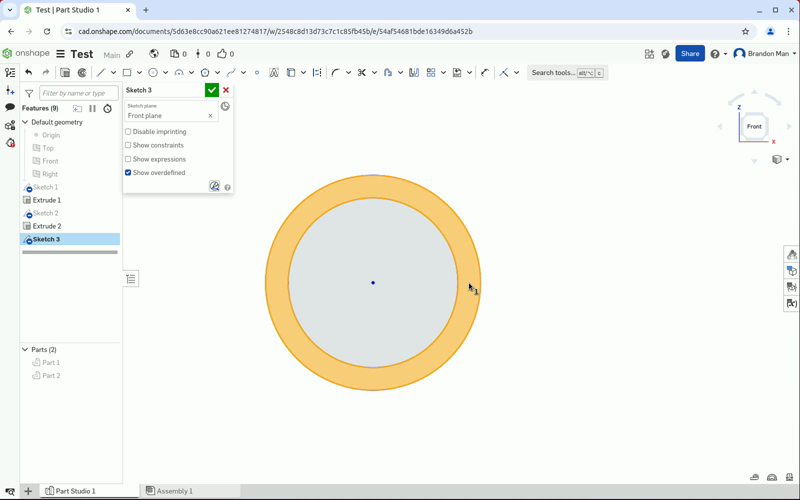
scroll(-6)
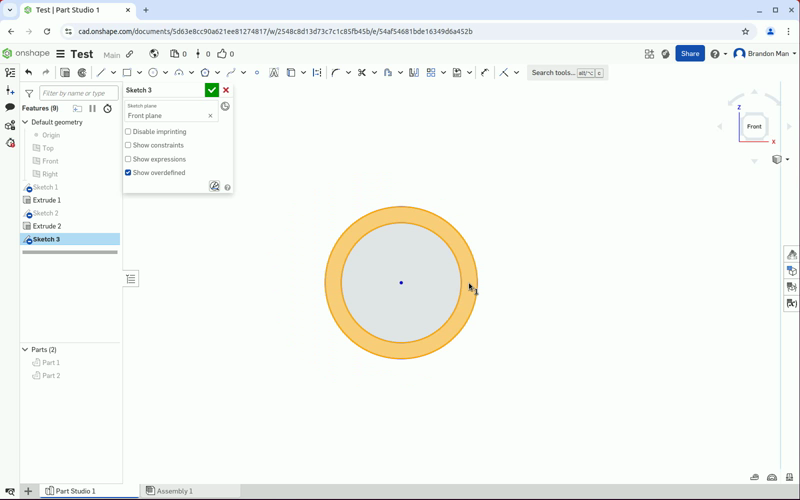
scroll(-6)
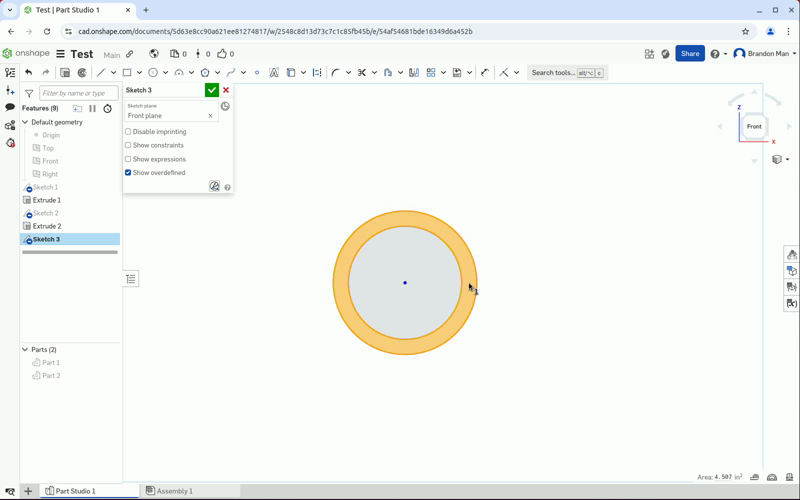
scroll(-6)
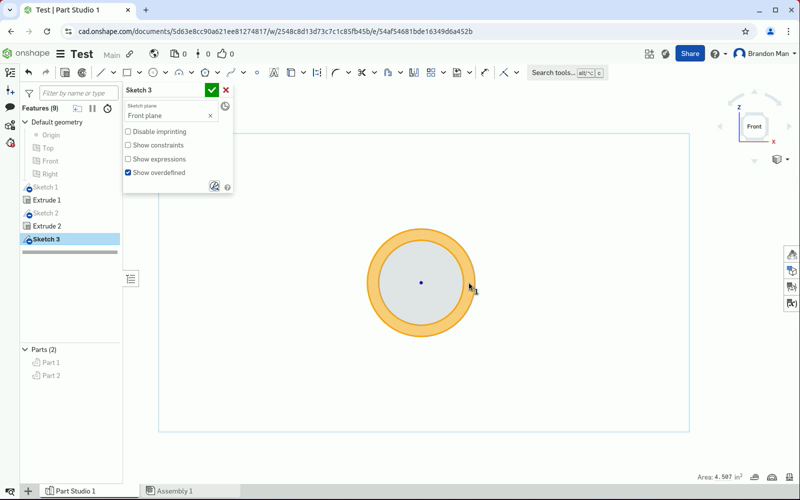
scroll(-6)
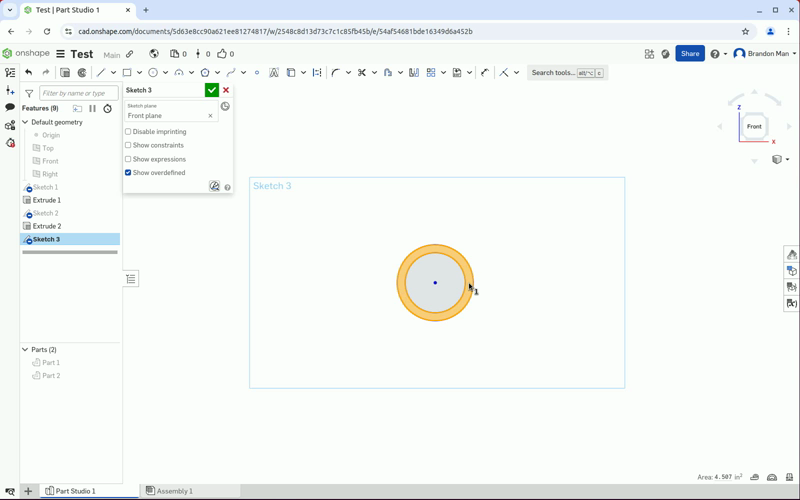
scroll(-6)
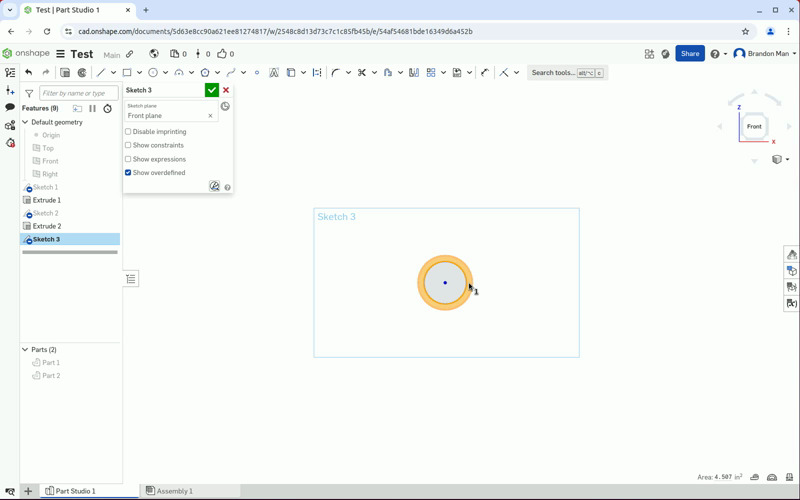
scroll(-6)
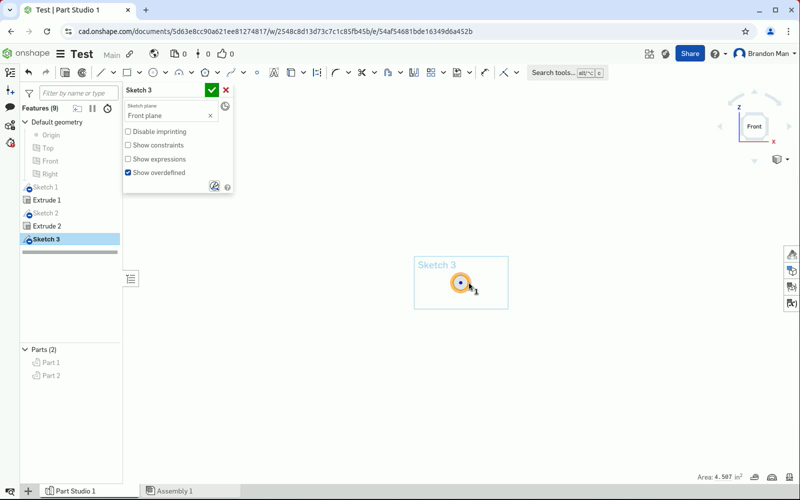
mouse_move(73, 352)
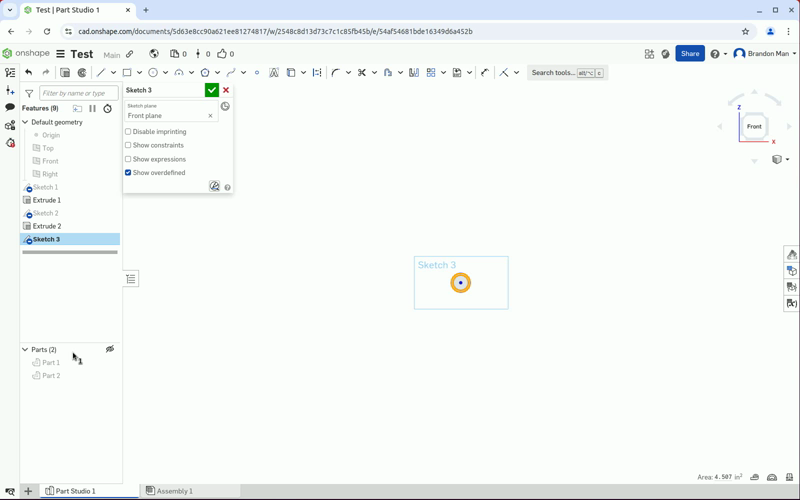
key(shift+y)
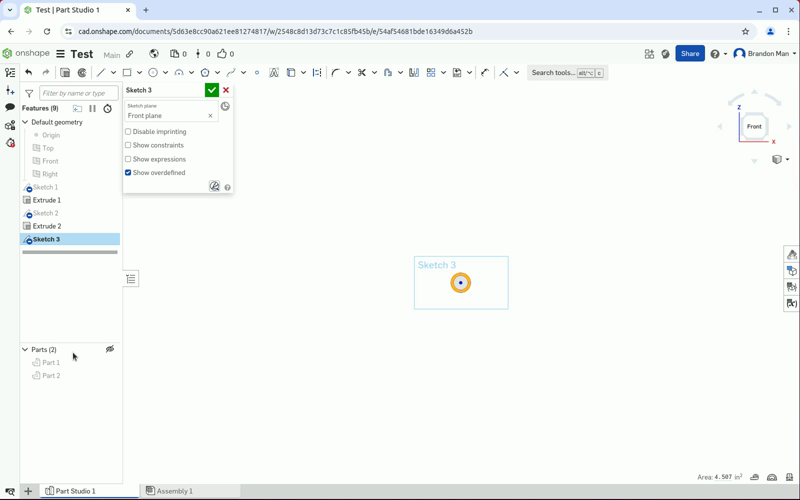
key(shift+e)
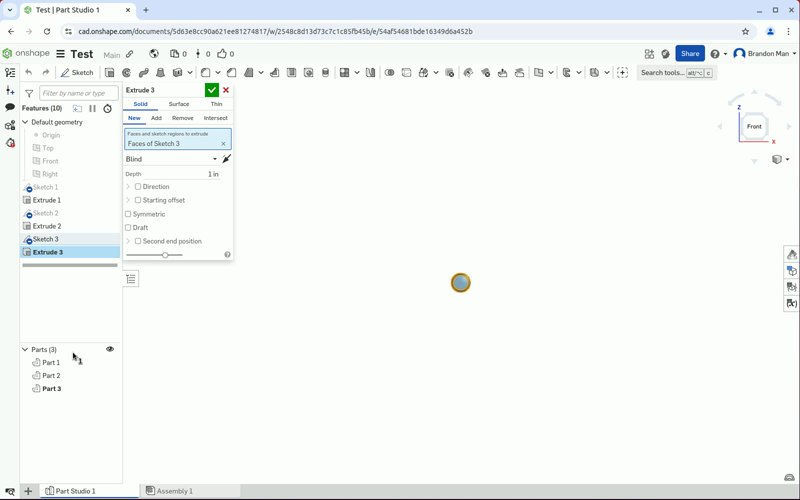
mouse_move(143, 106)
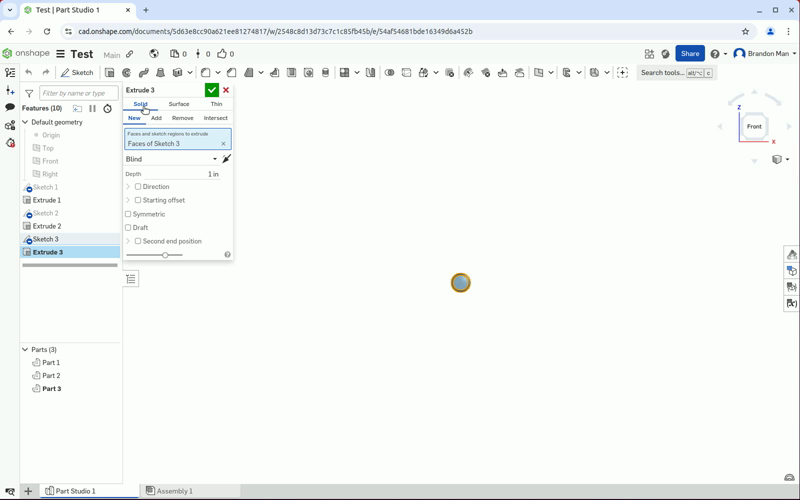
click(143, 106)
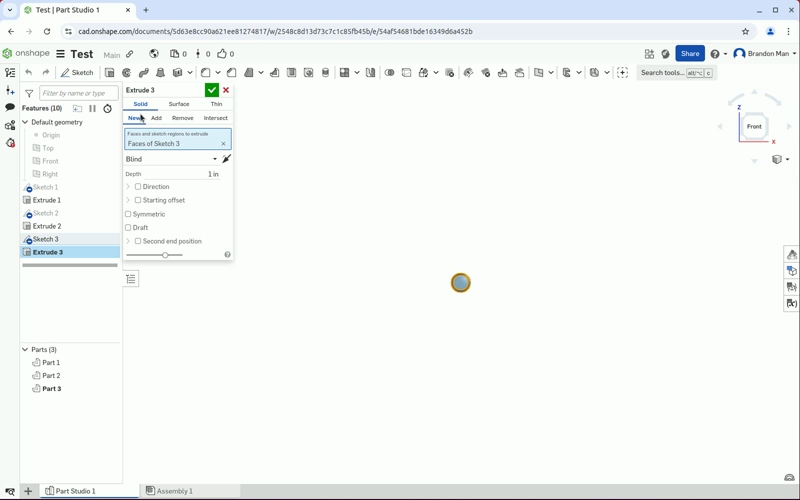
mouse_move(137, 120)
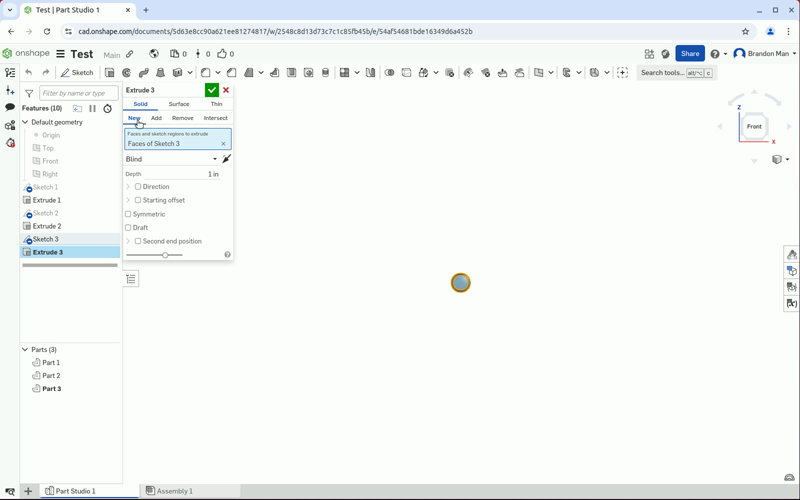
click(137, 120)
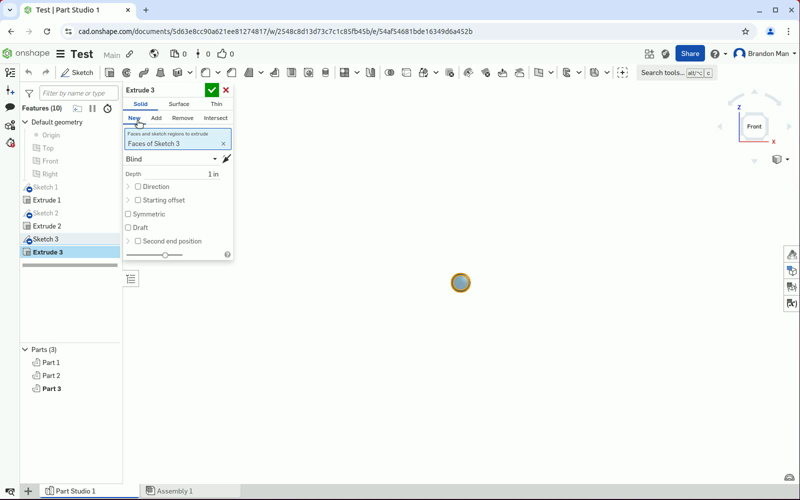
key(tab, 4)
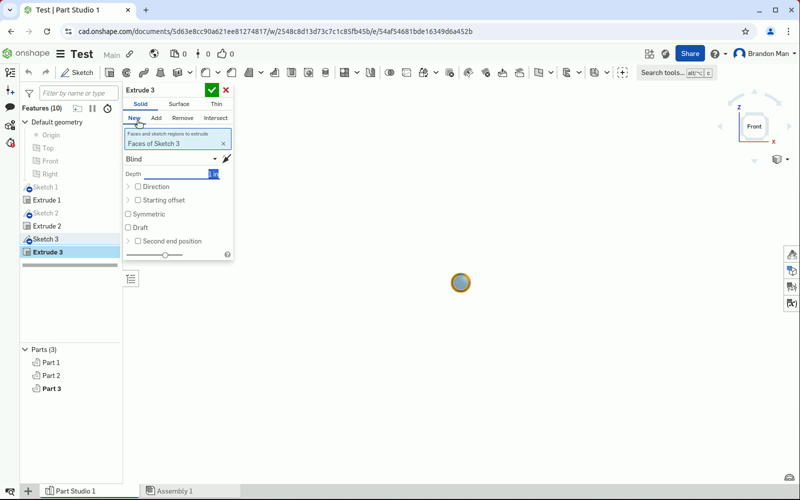
text(-23.108)
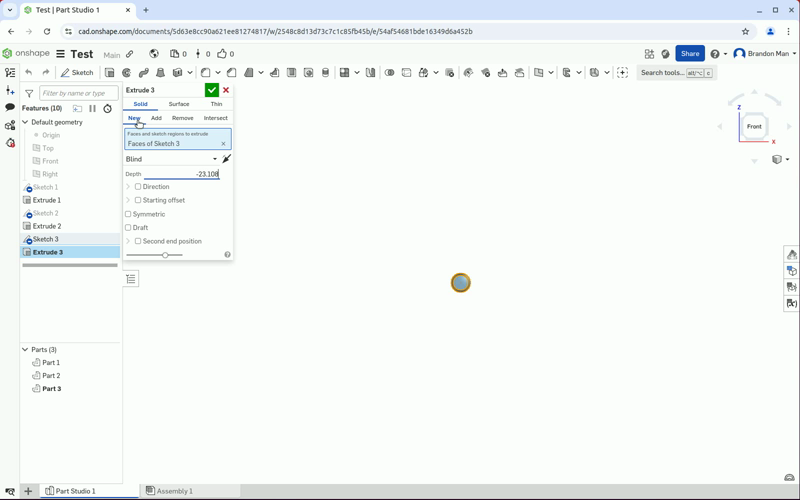
key(enter)
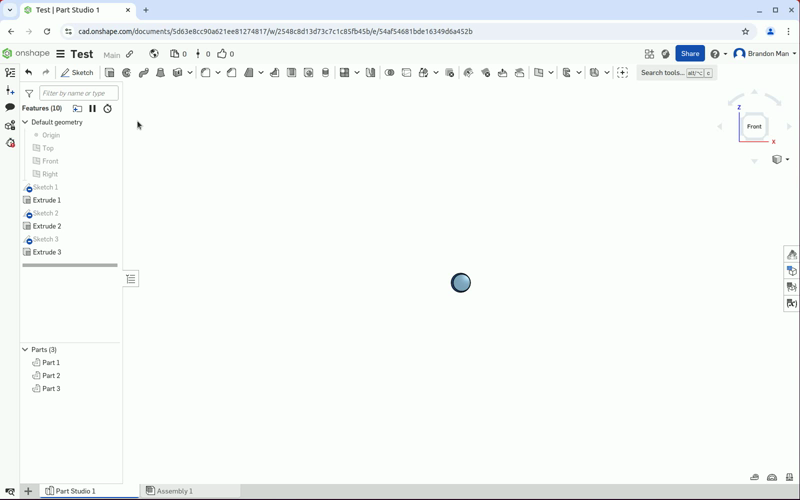
key(shift+h)
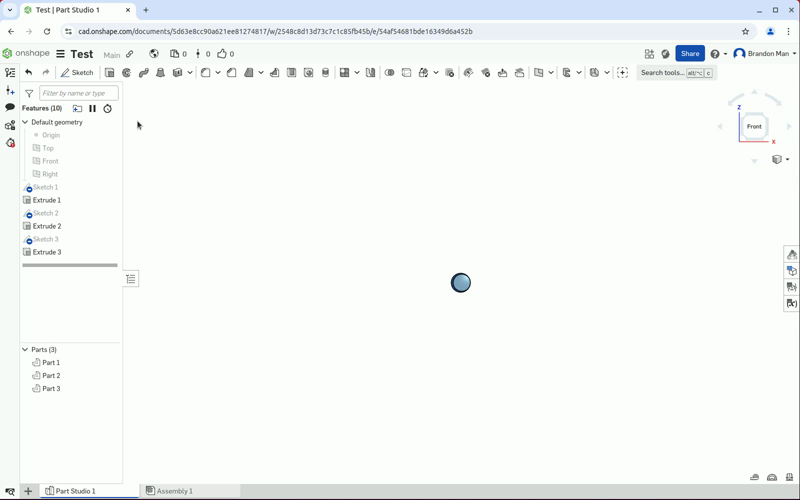
key(shift+h)
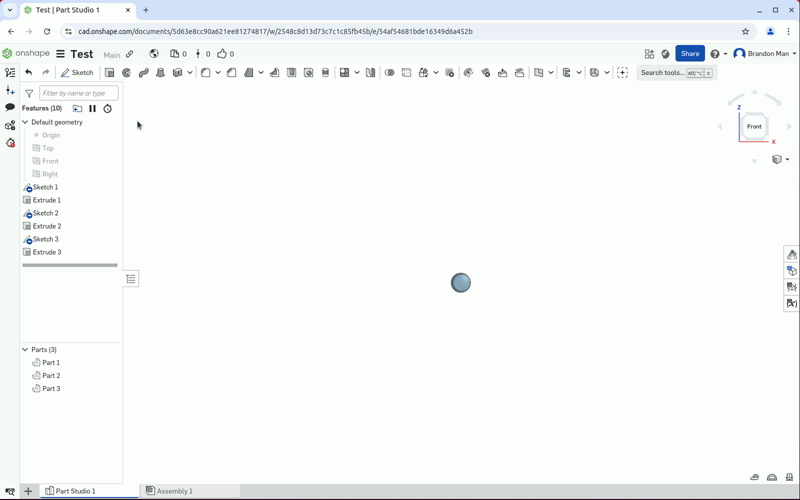
key(shift+7)
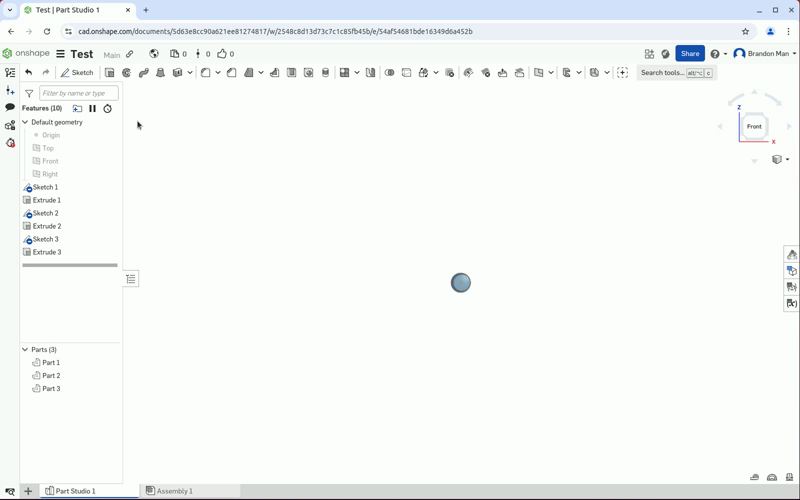
key(left, 2)
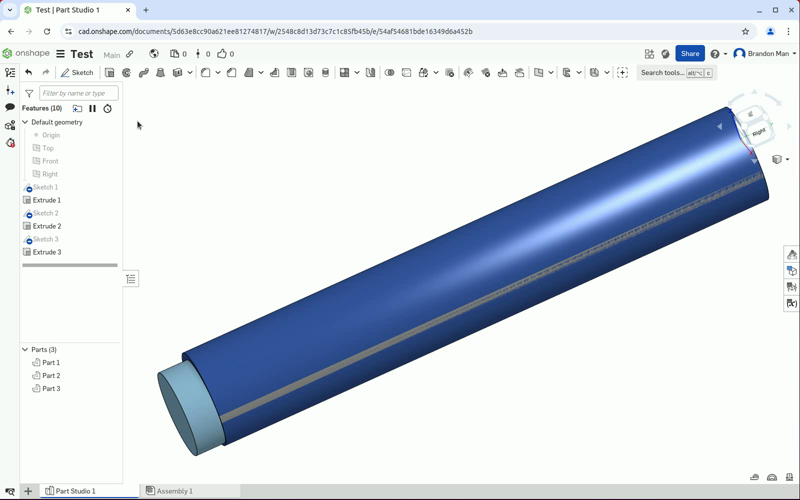
key(down, 2)
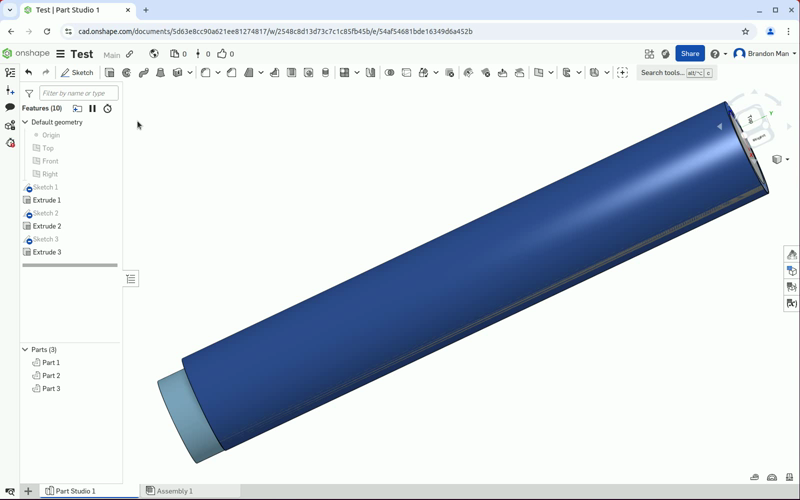
key(up, 2)
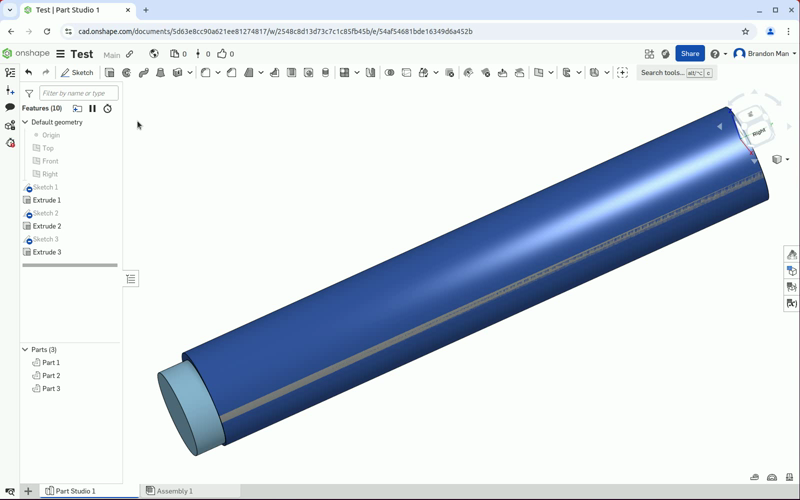
key(right, 2)
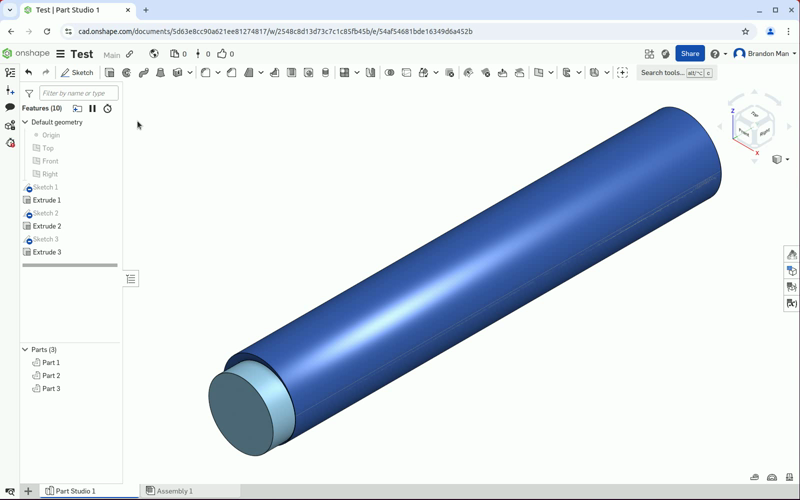
mouse_move(73, 189)
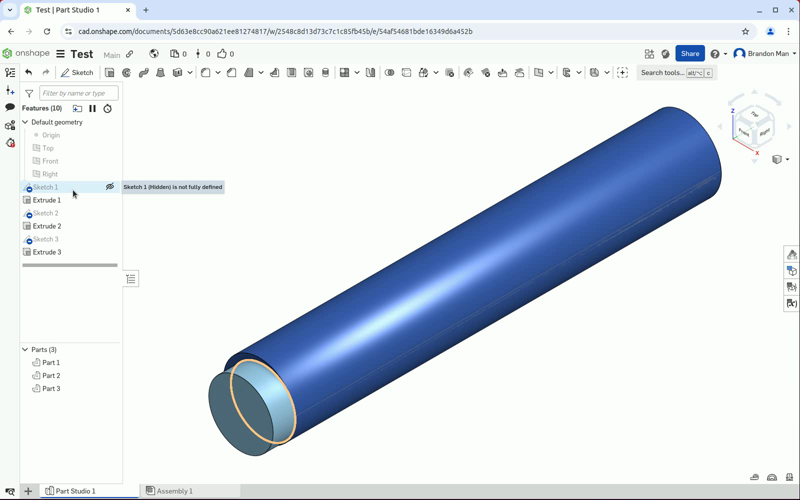
click(73, 189)